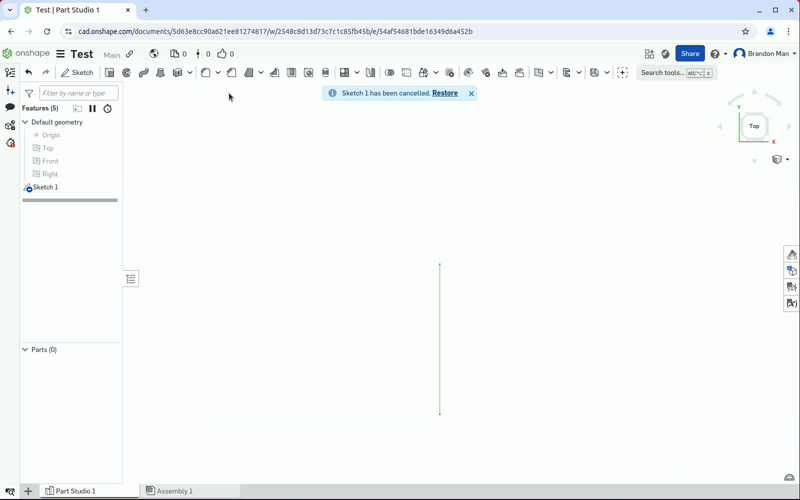
key(shift+h)
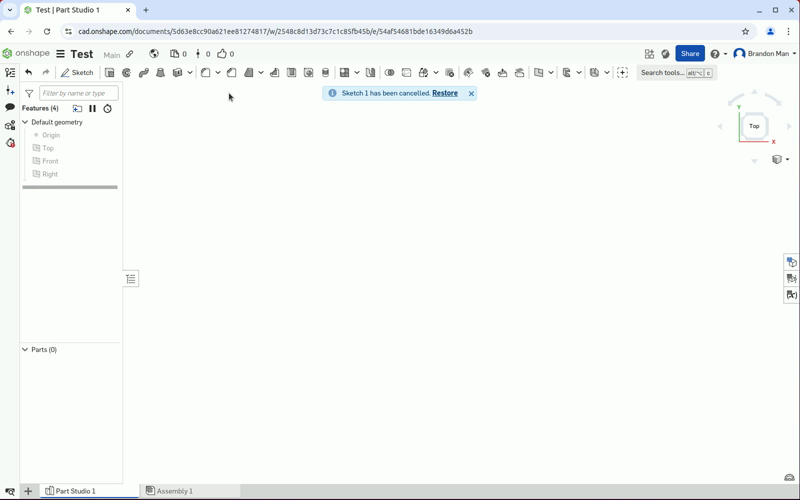
mouse_move(73, 352)
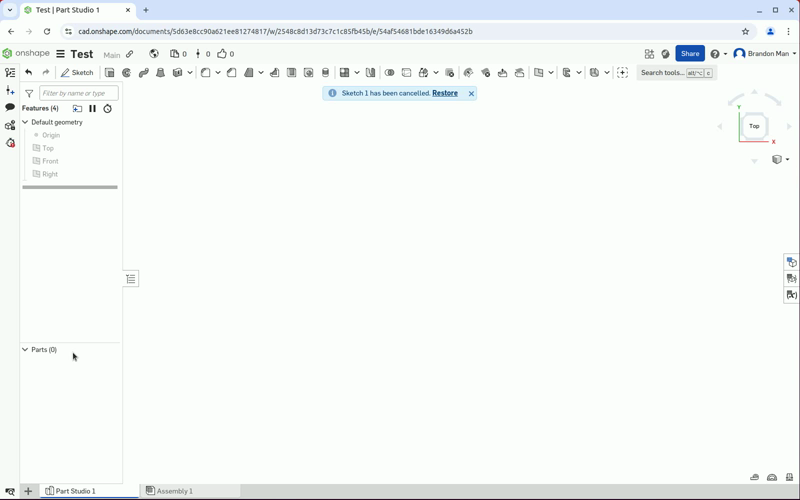
key(y)
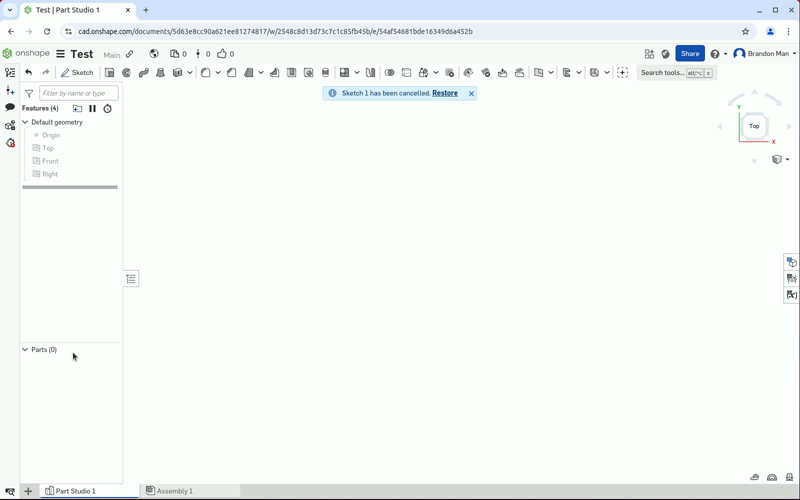
key(shift+p)
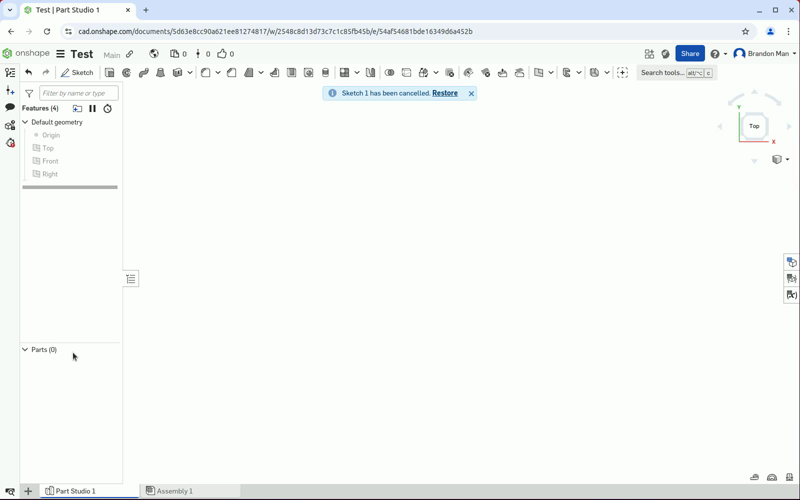
key(space)
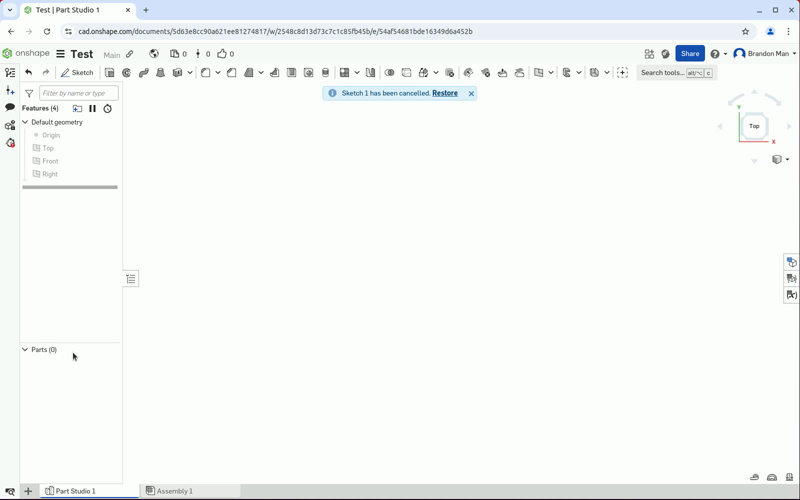
key_down(shift)
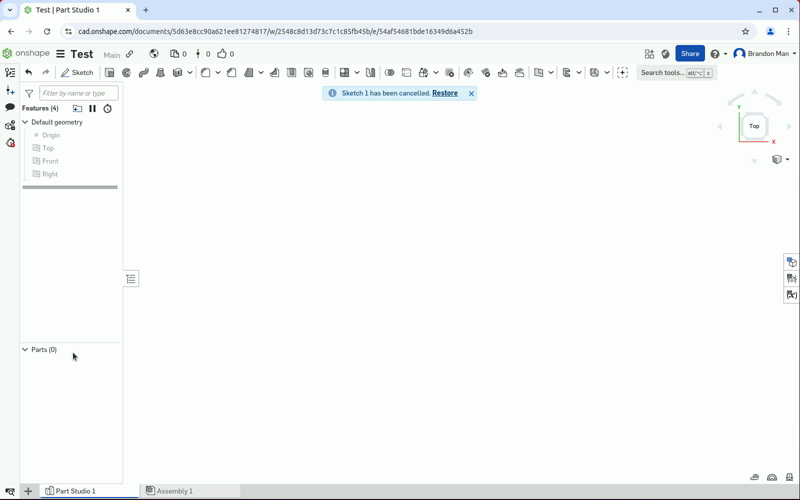
key(up)
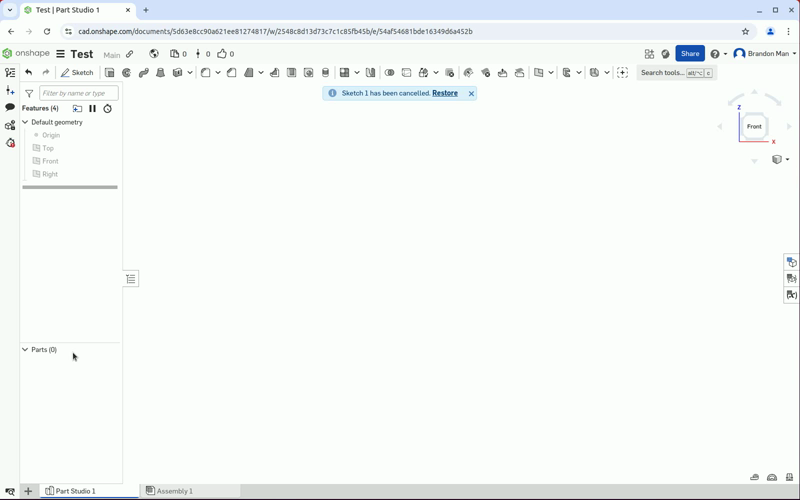
key_up(shift)
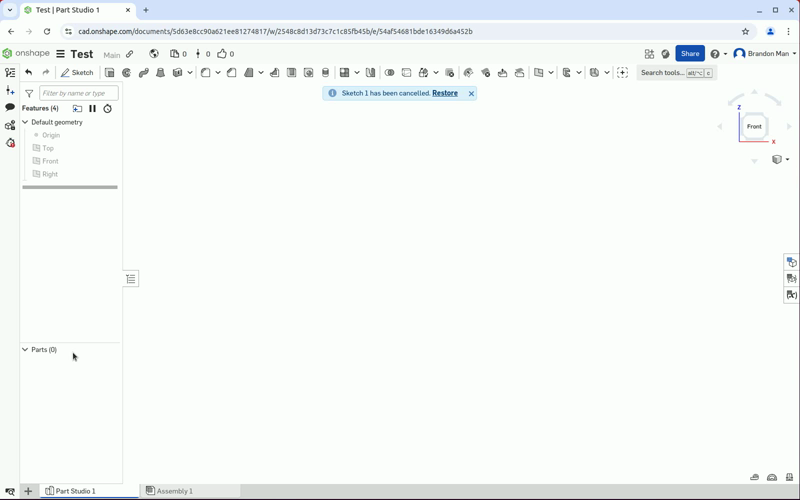
mouse_move(73, 352)
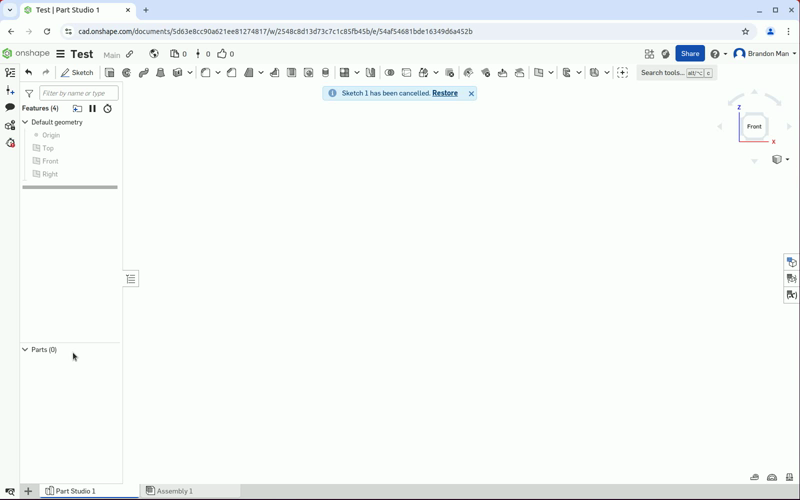
key(shift+y)
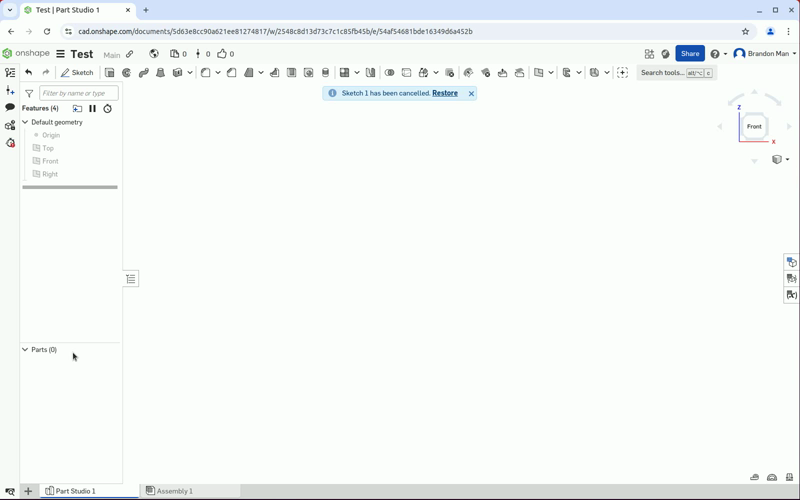
key(shift+s)
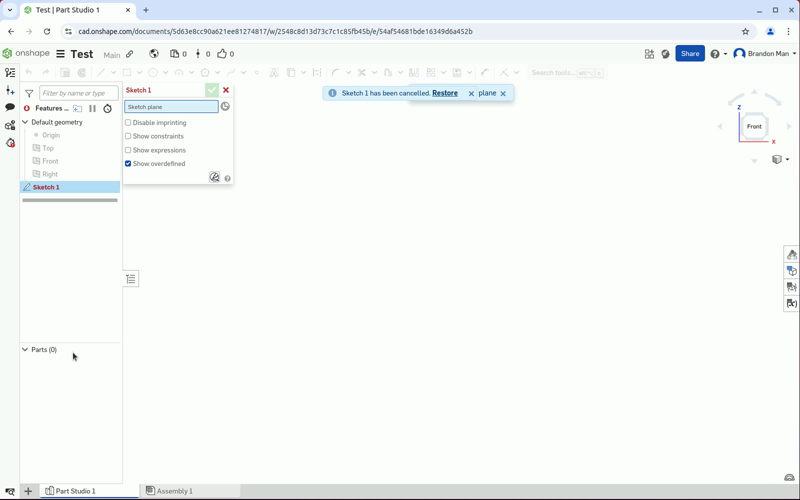
mouse_move(73, 163)
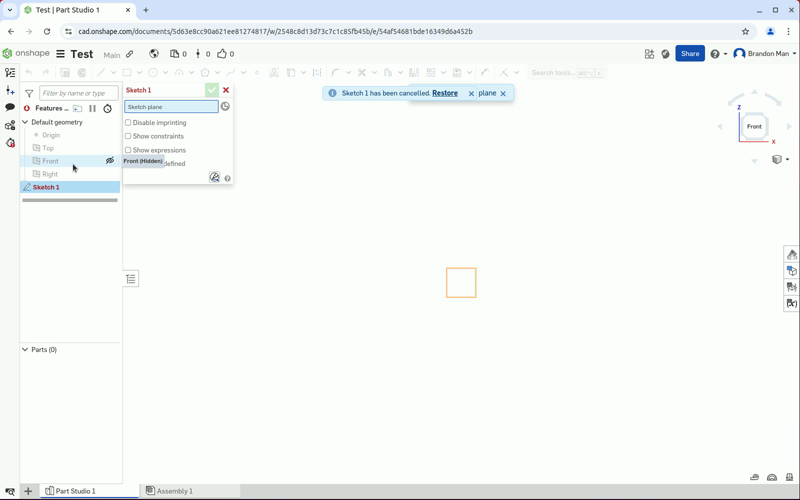
click(73, 163)
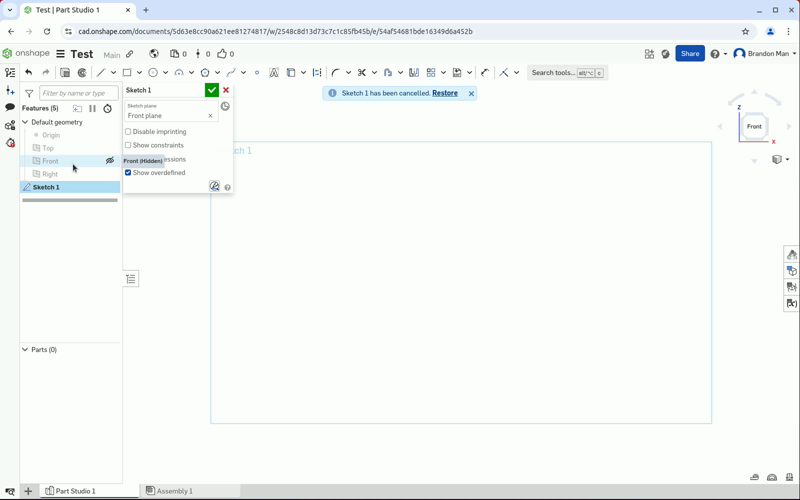
mouse_move(73, 352)
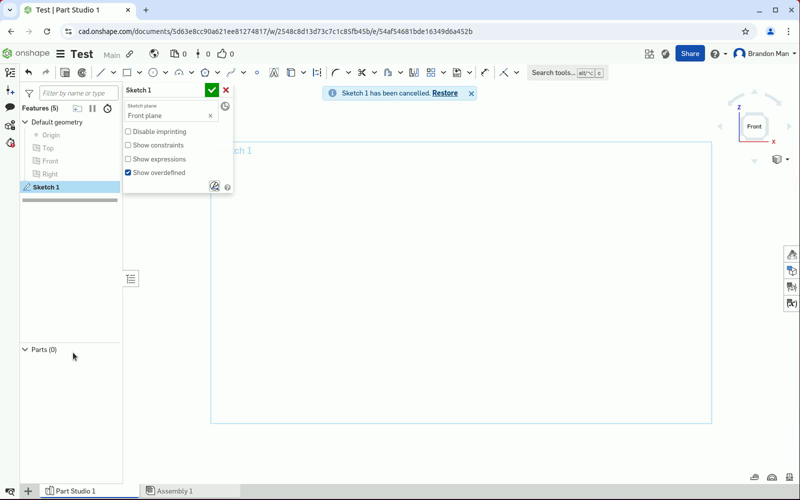
key(y)
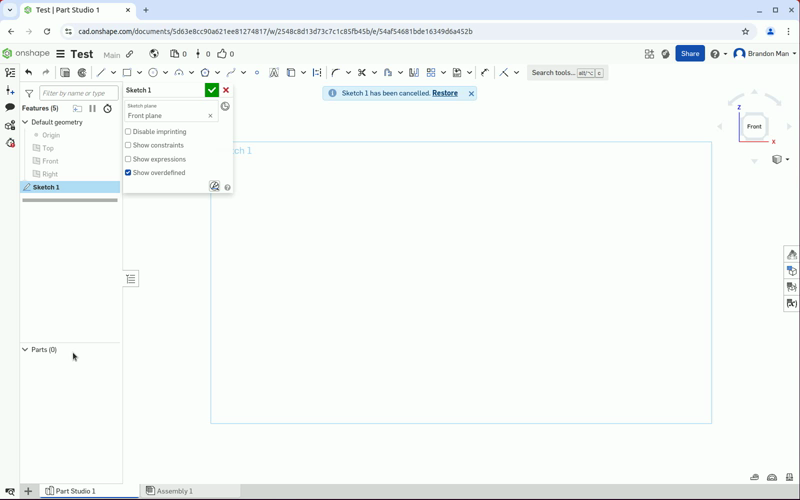
key(c)
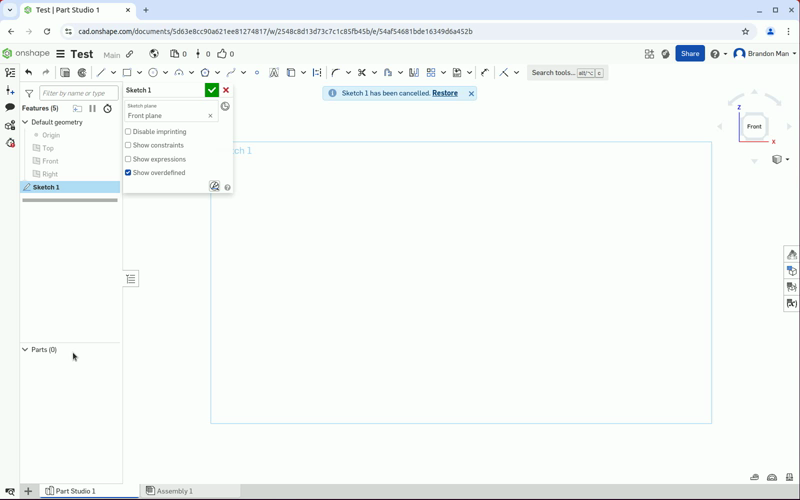
key_down(shift)
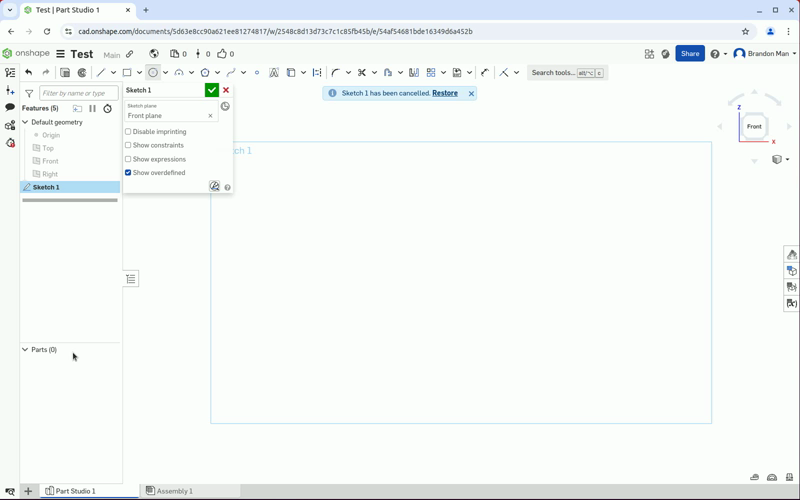
mouse_move(461, 282)
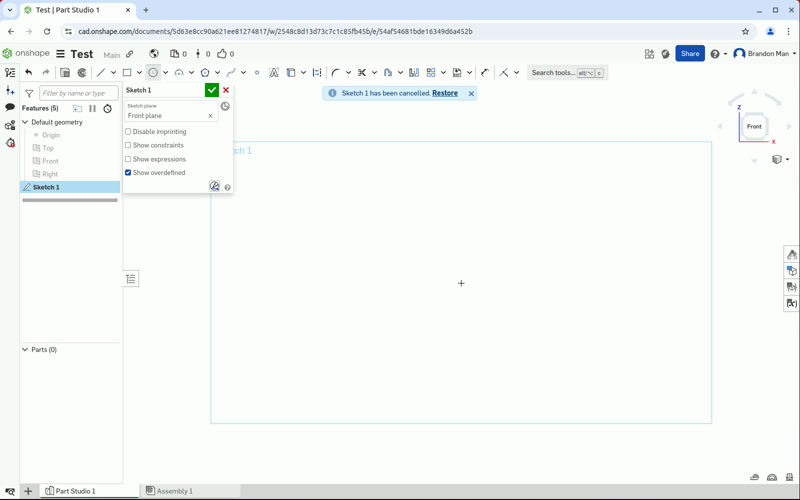
click(461, 282)
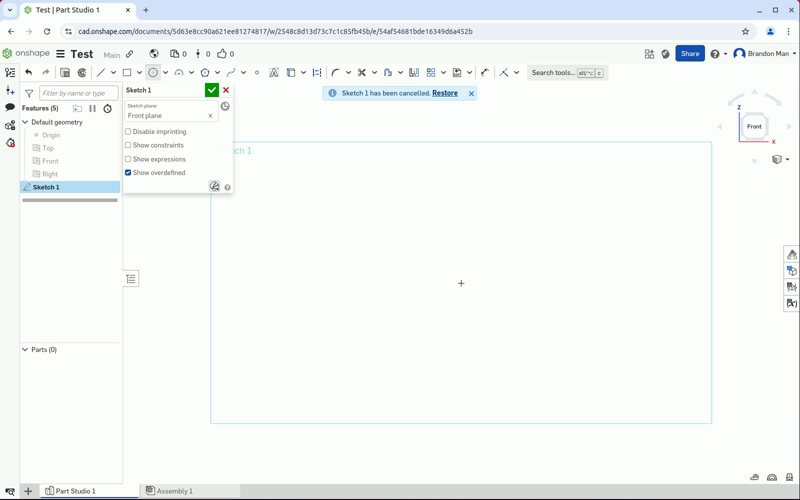
key_up(shift)
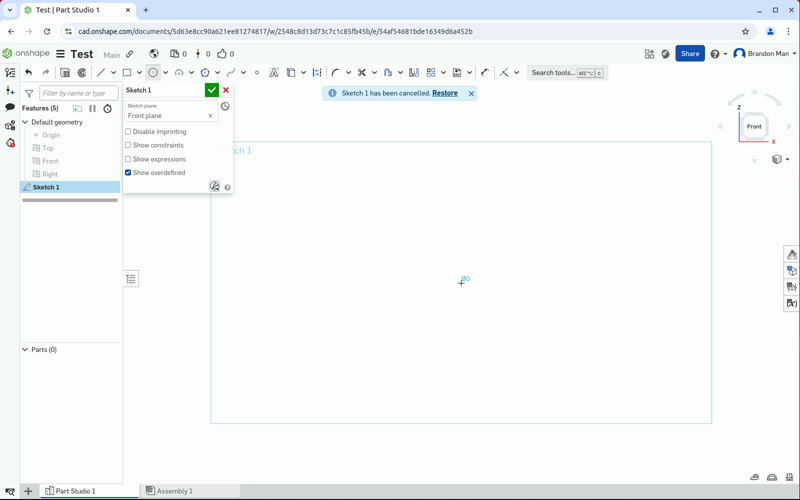
mouse_move(506, 282)
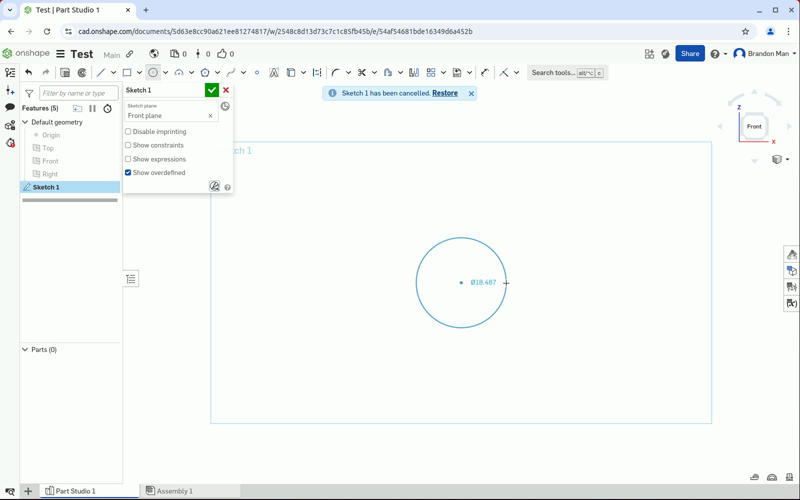
click(506, 282)
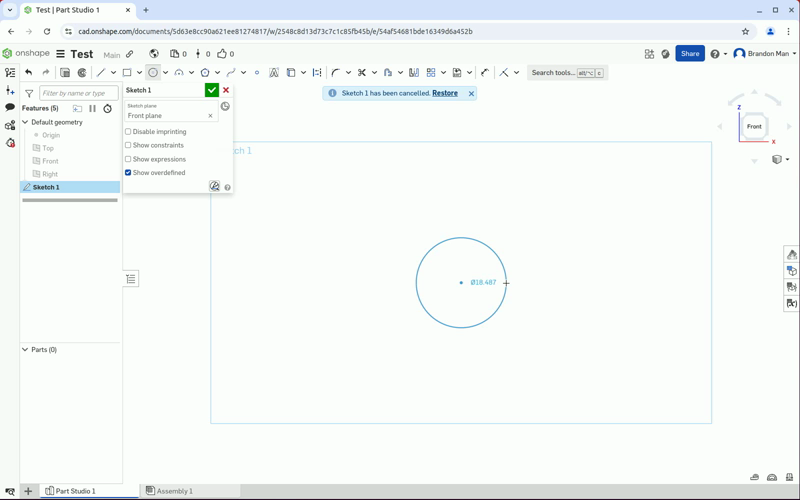
key(esc)
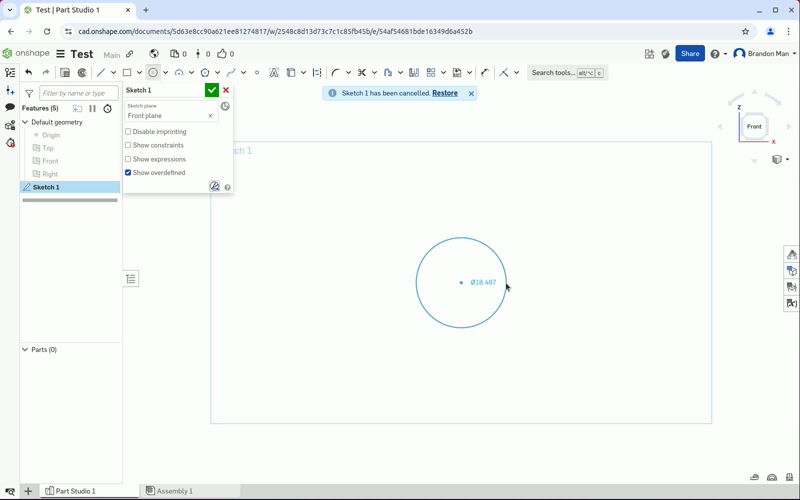
key(c)
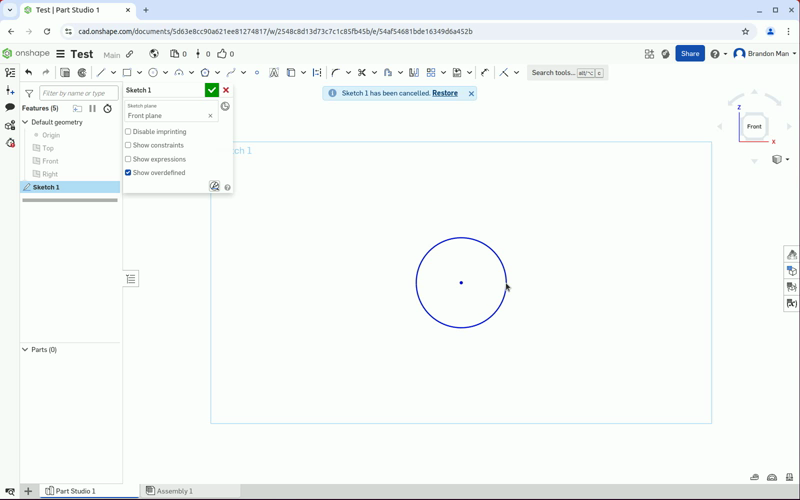
key_down(shift)
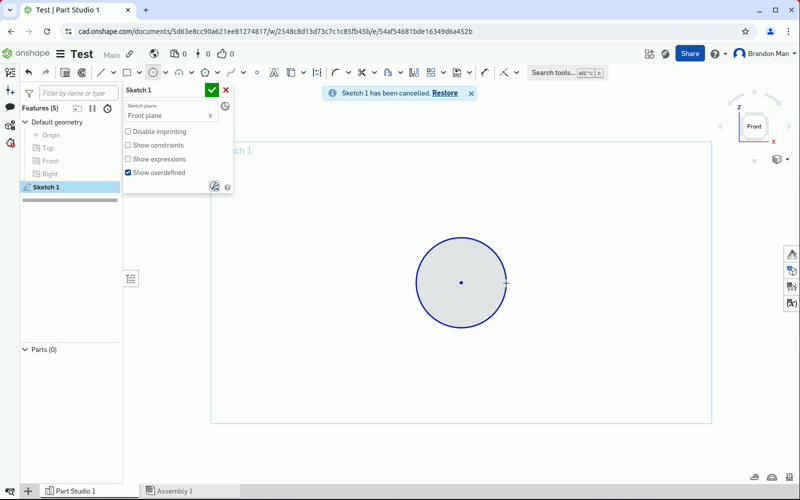
mouse_move(461, 282)
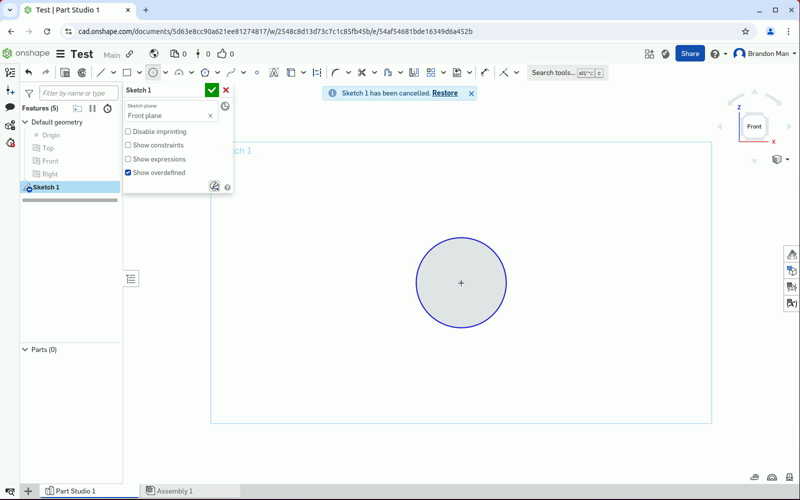
click(461, 282)
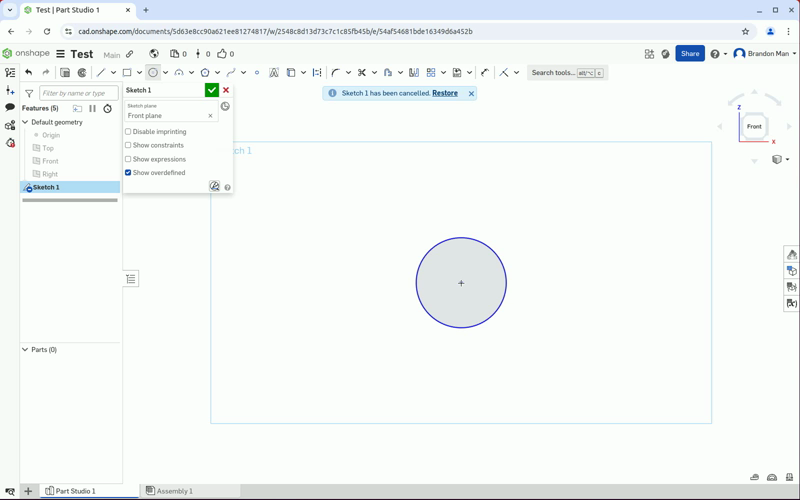
key_up(shift)
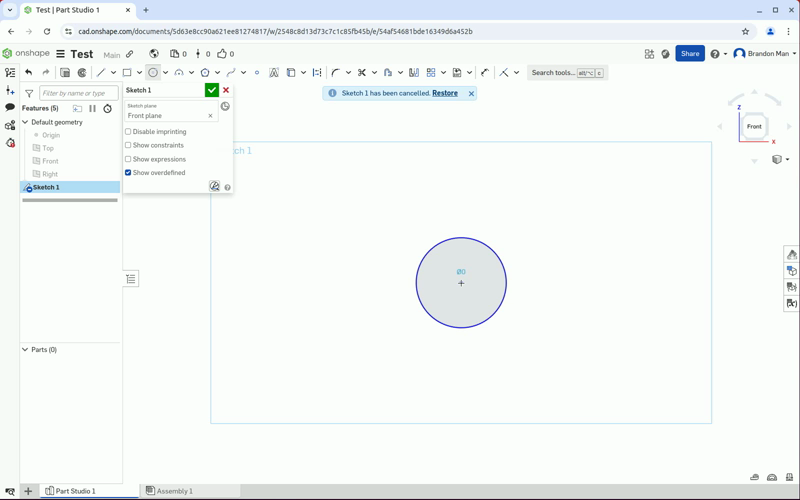
mouse_move(498, 282)
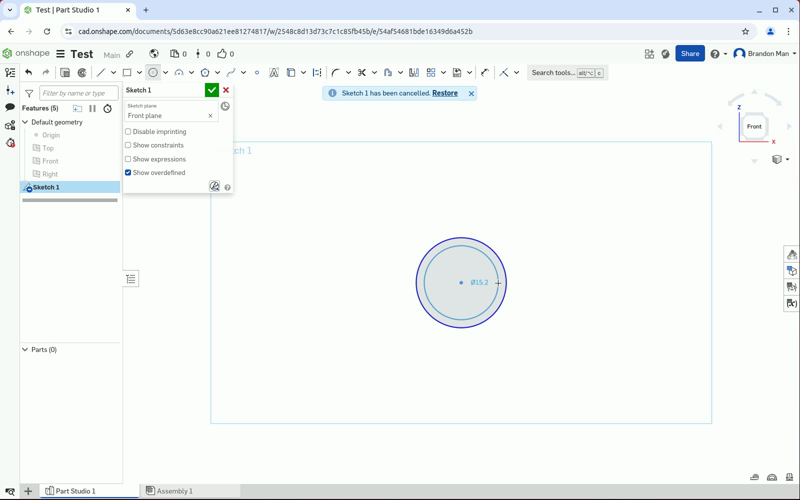
click(498, 282)
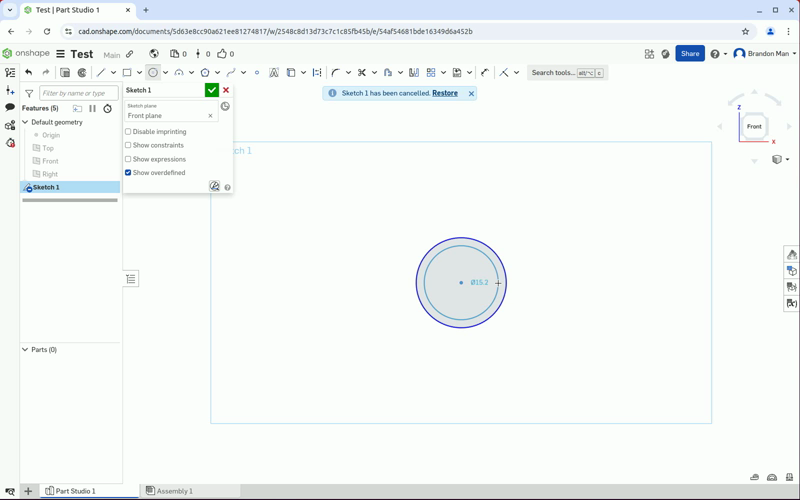
key(esc)
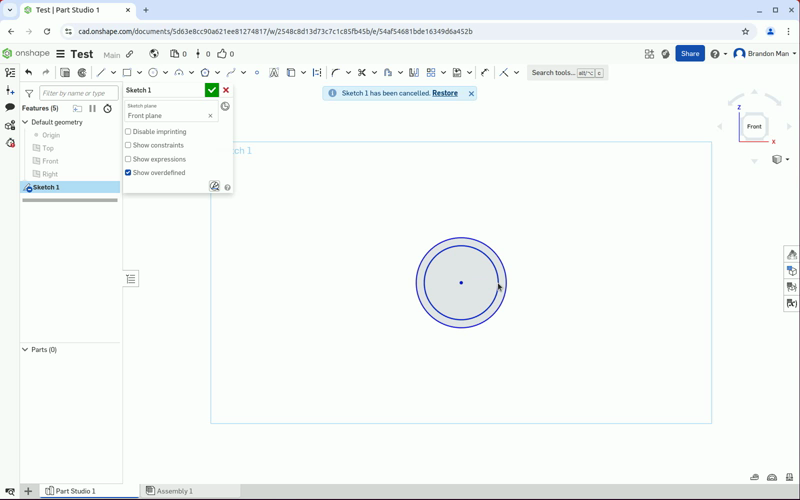
mouse_move(500, 282)
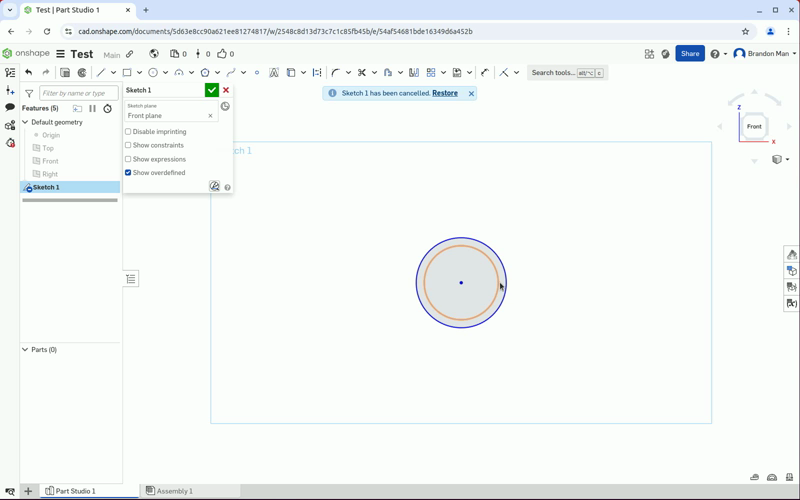
click(500, 282)
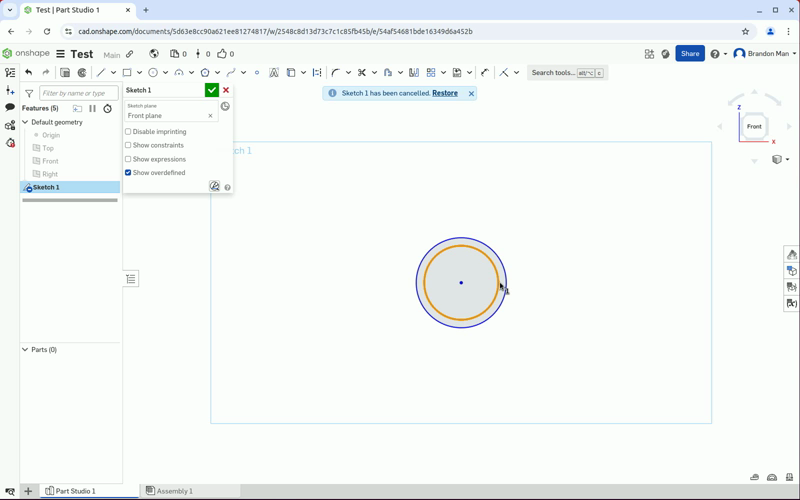
mouse_move(73, 352)
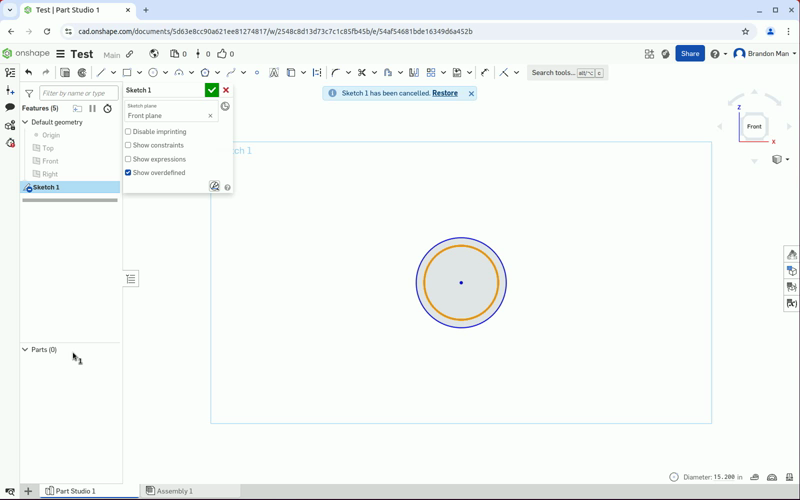
key(shift+y)
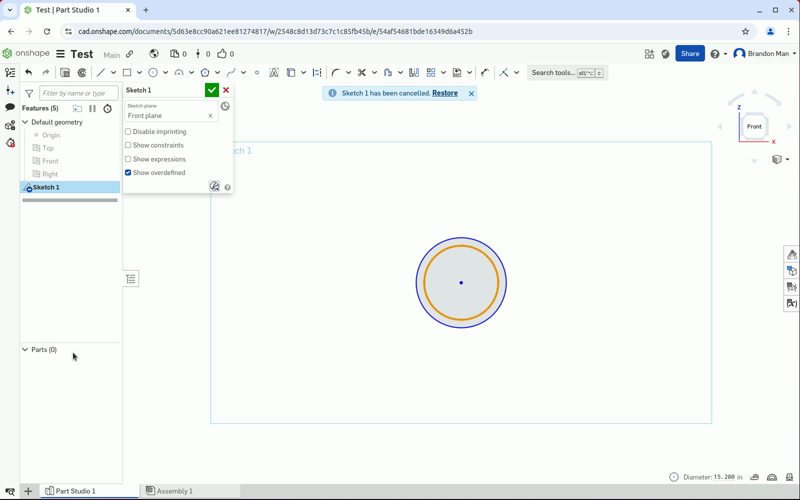
key(shift+e)
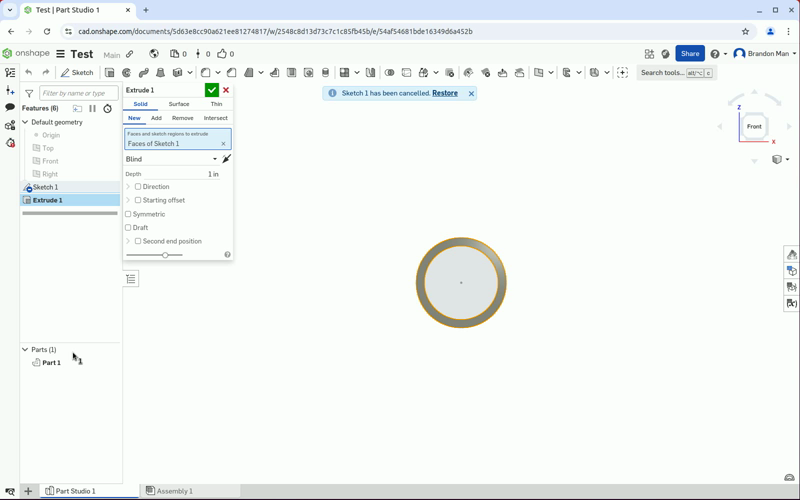
mouse_move(143, 106)
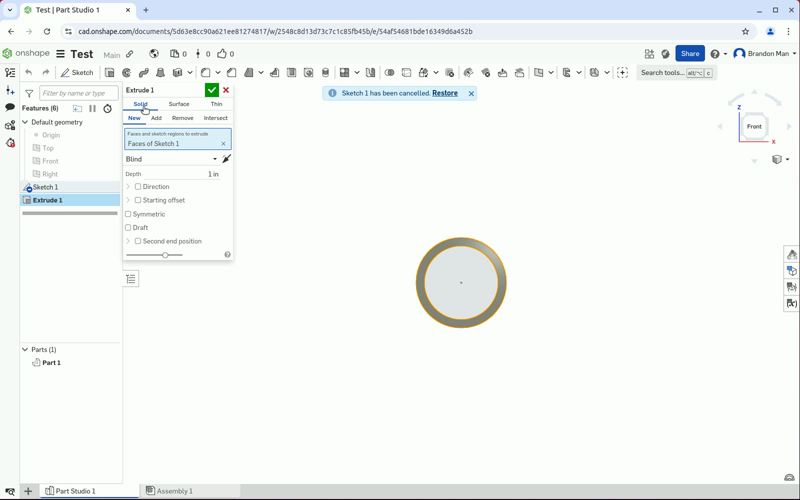
click(143, 106)
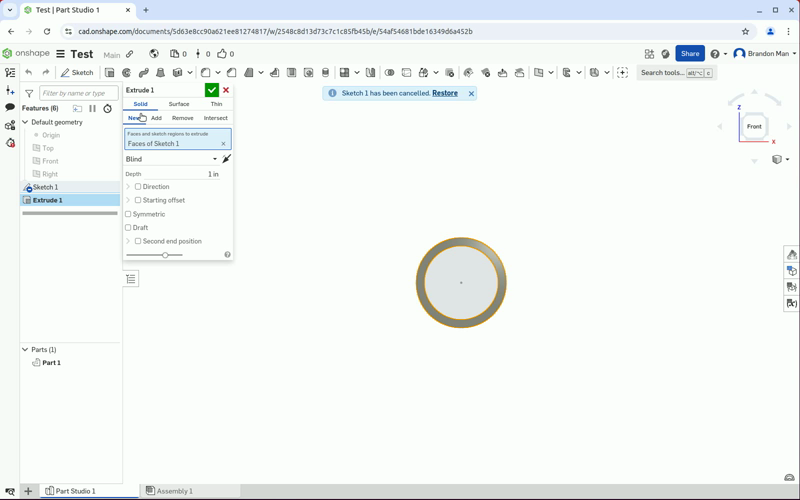
mouse_move(137, 120)
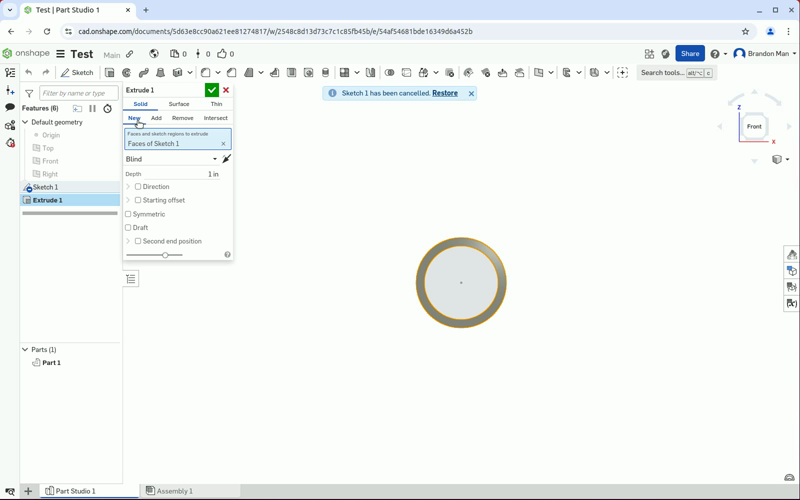
click(137, 120)
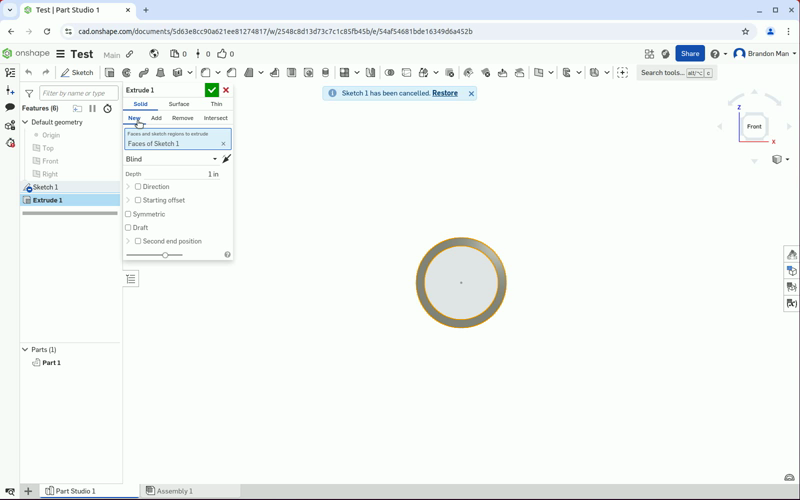
key(tab, 4)
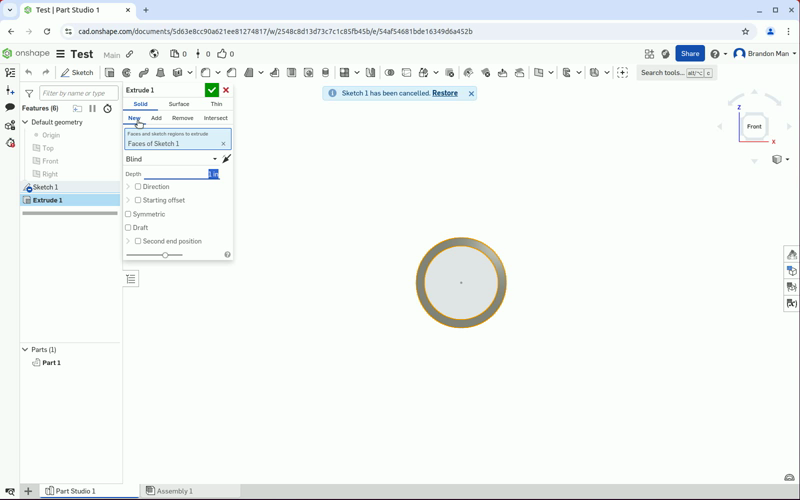
text(23.108)
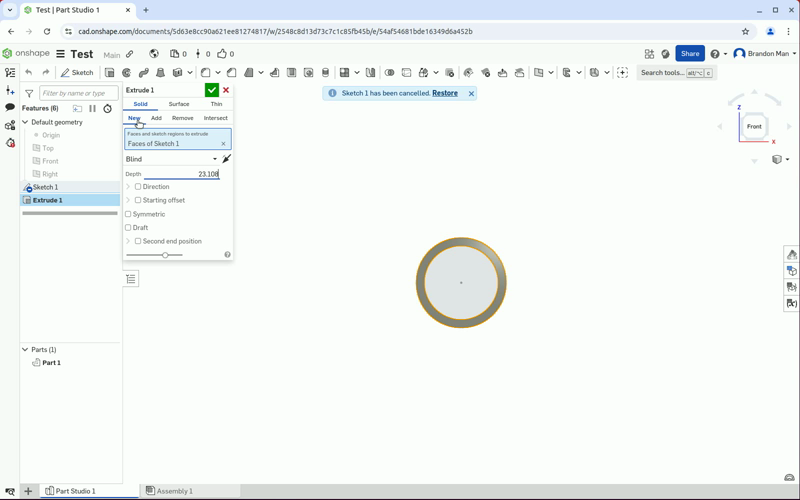
key(enter)
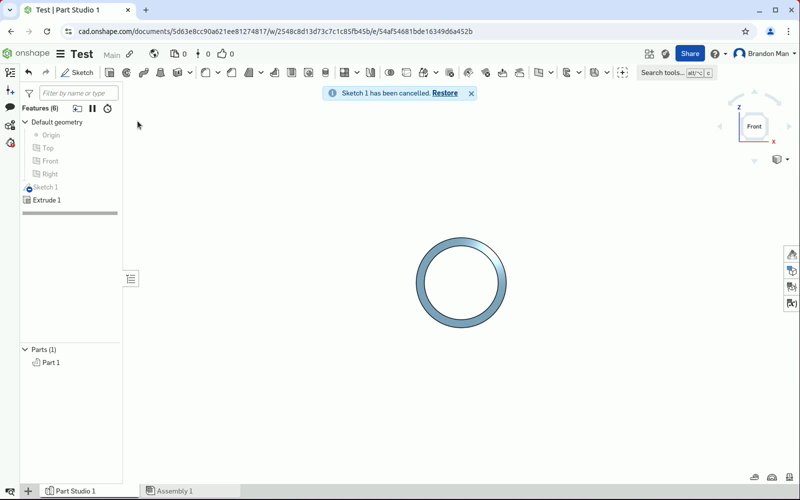
key(shift+h)
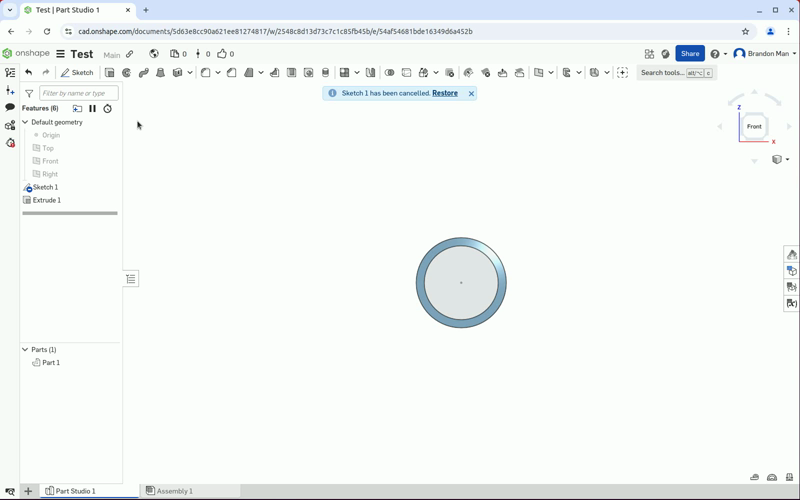
key(shift+h)
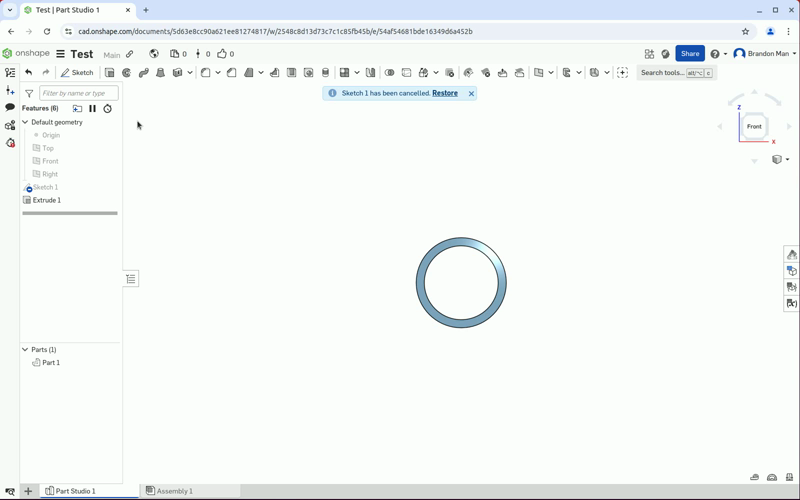
mouse_move(73, 189)
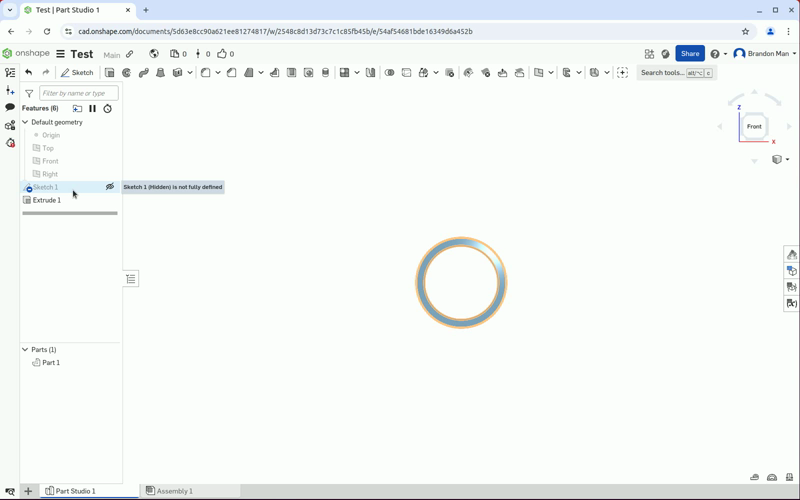
click(73, 189)
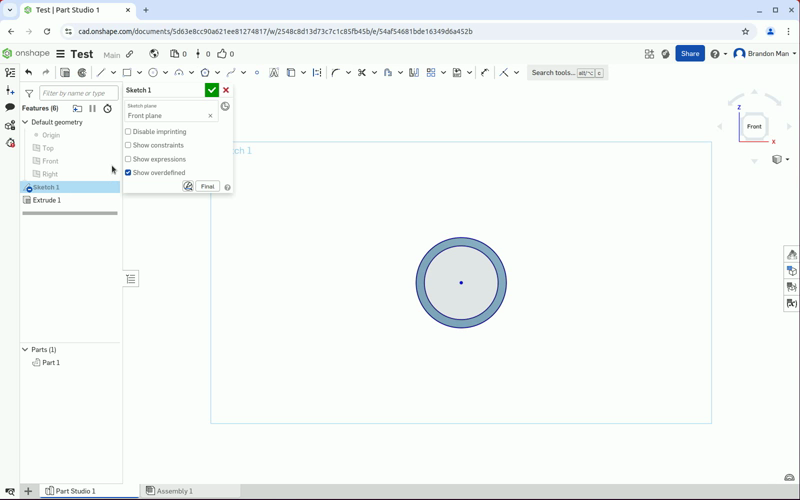
mouse_move(229, 92)
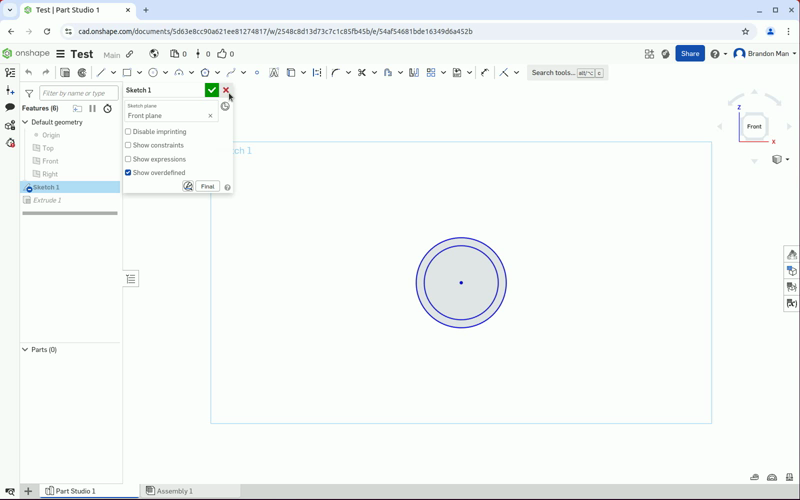
click(229, 92)
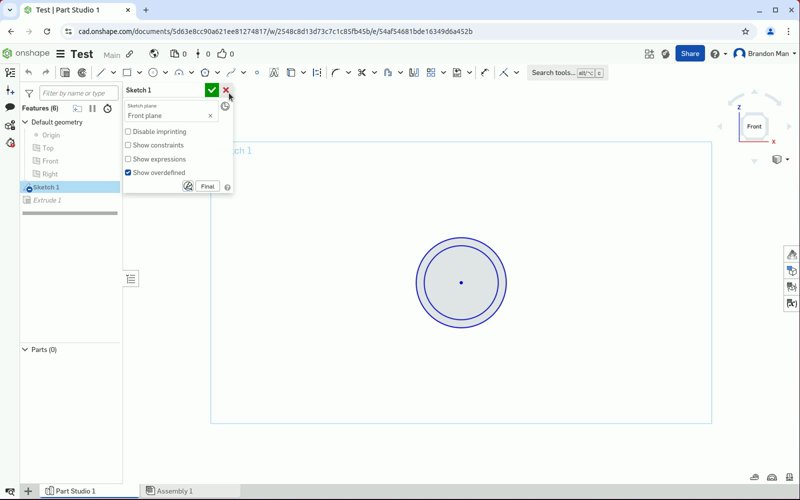
key(shift+s)
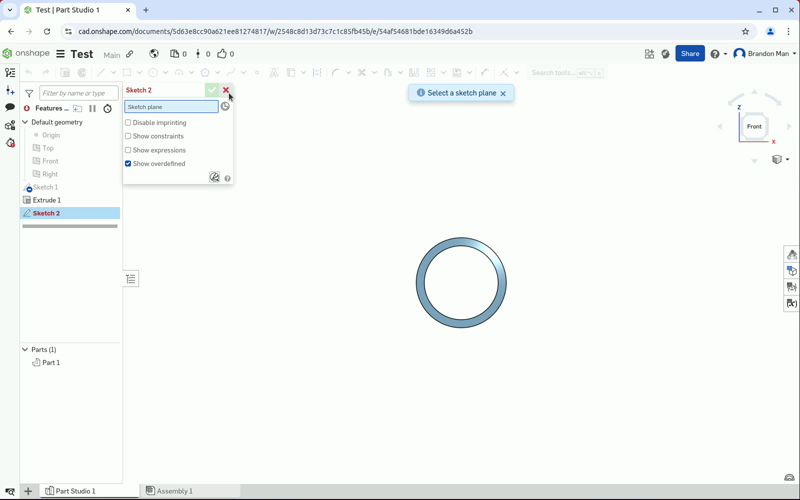
mouse_move(73, 163)
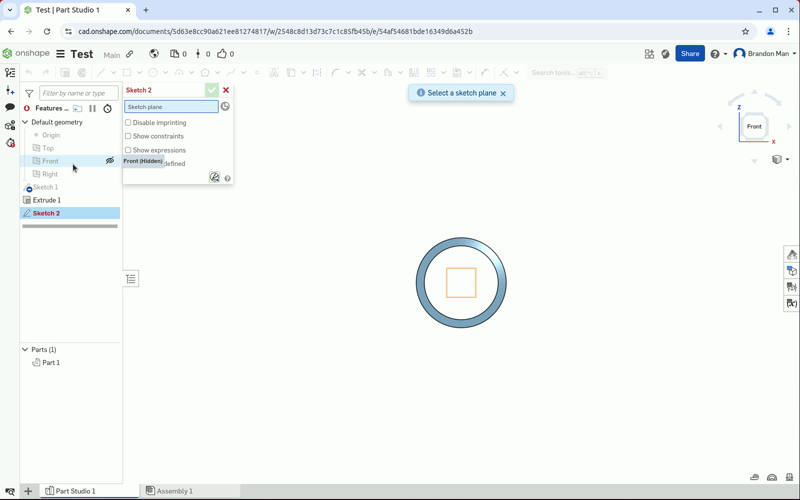
click(73, 163)
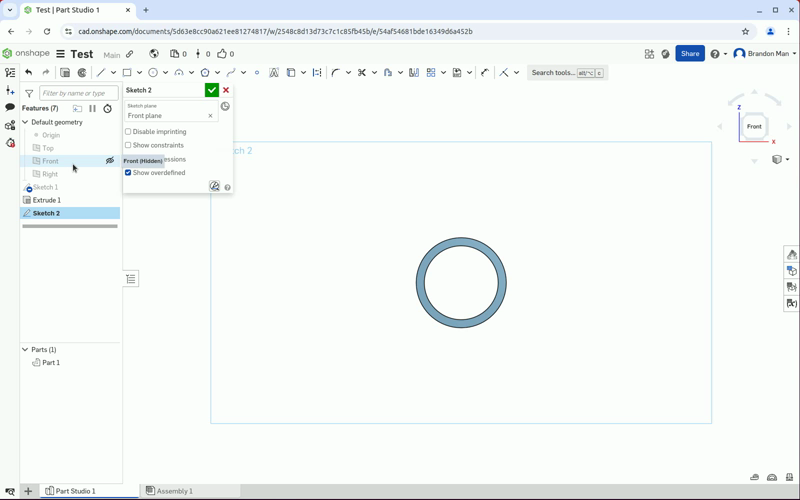
mouse_move(73, 352)
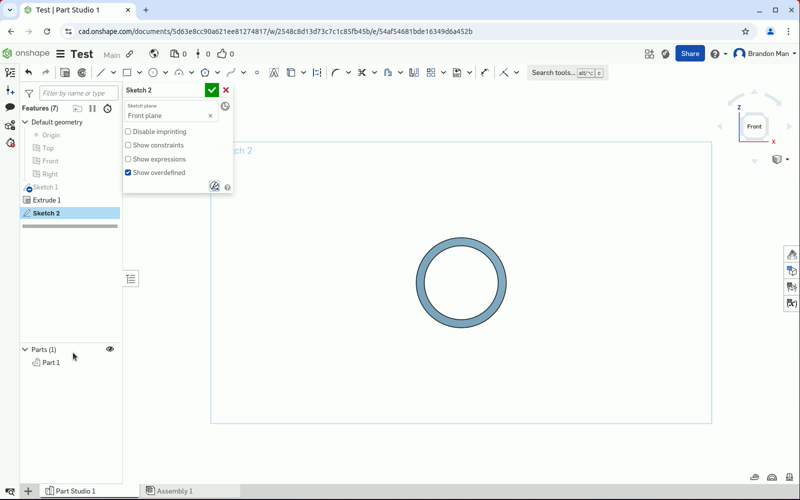
key(y)
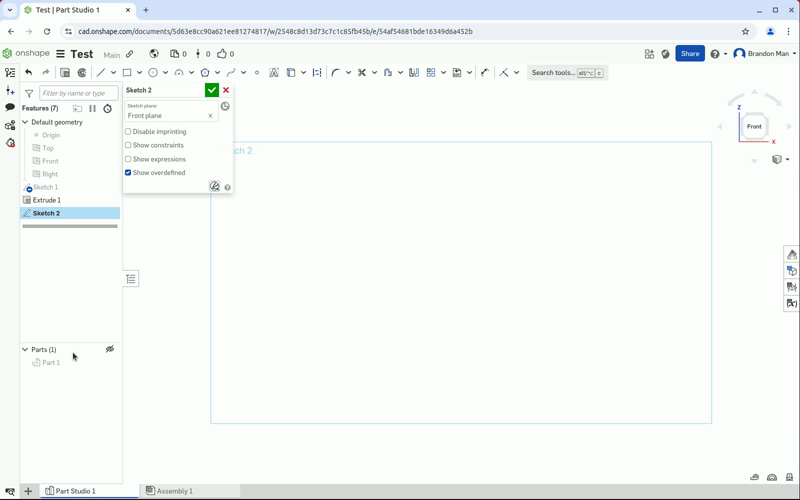
key(c)
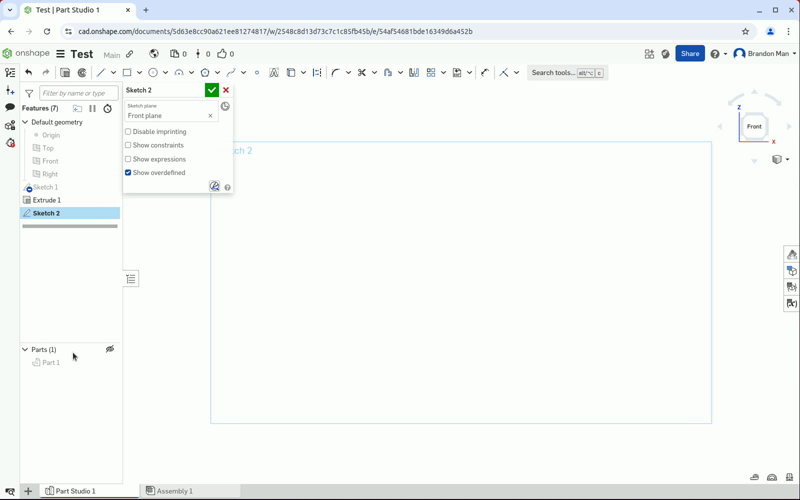
key_down(shift)
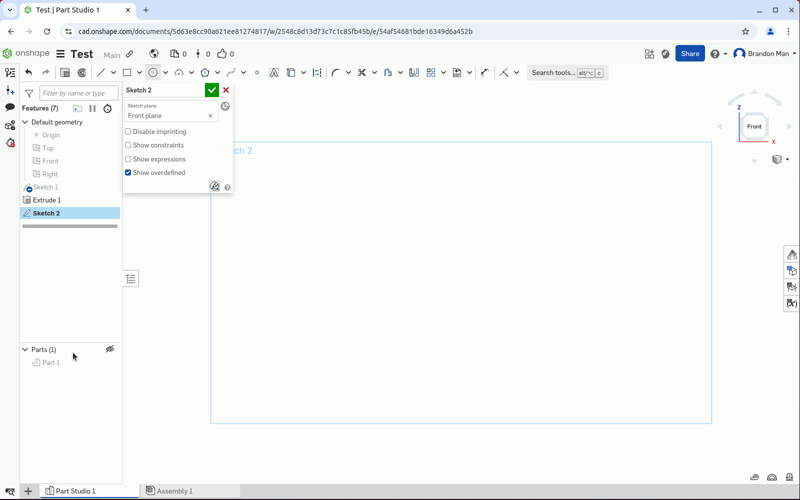
mouse_move(461, 282)
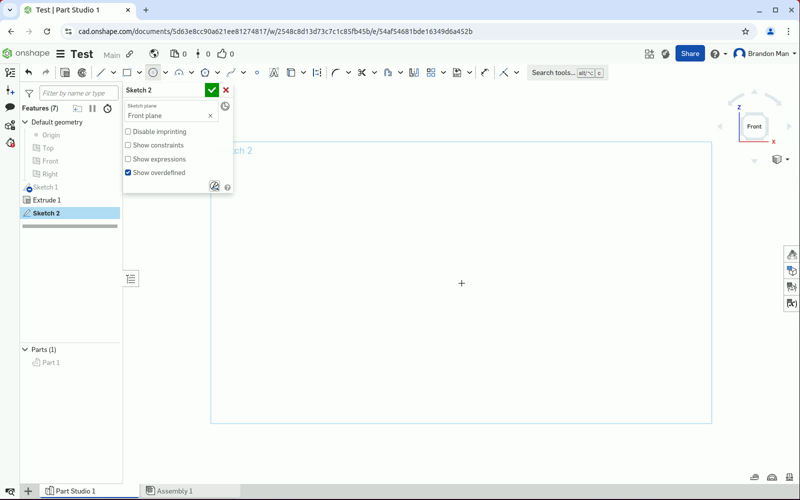
click(461, 282)
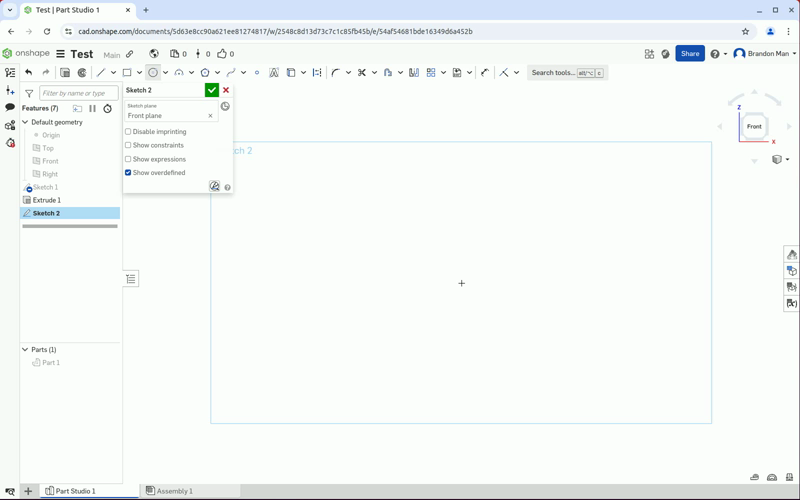
key_up(shift)
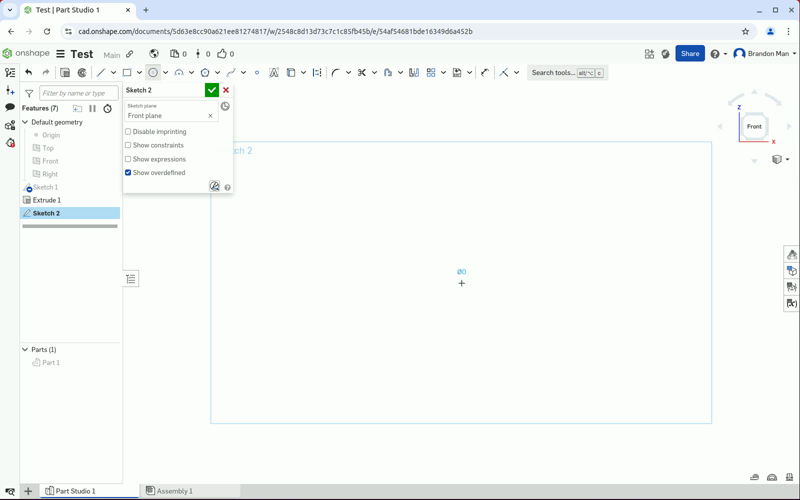
mouse_move(499, 282)
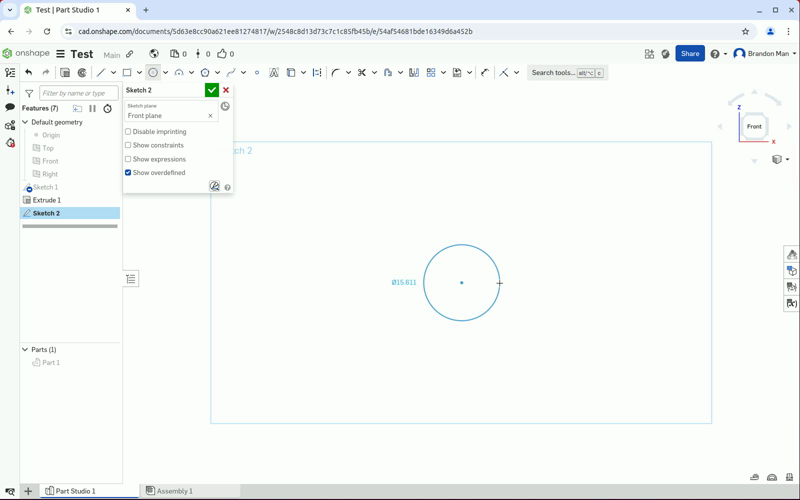
click(499, 282)
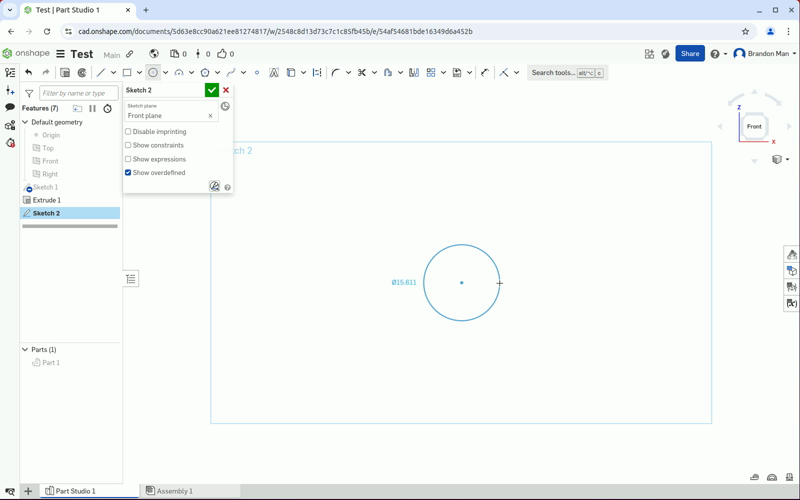
key(esc)
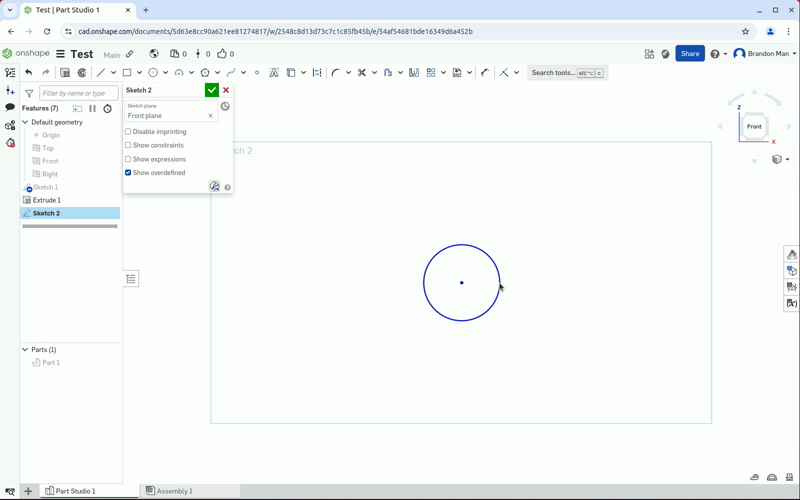
key(c)
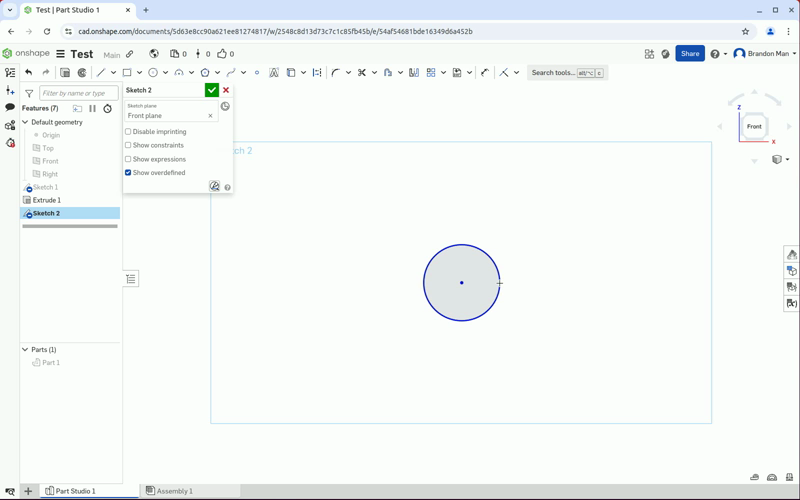
key_down(shift)
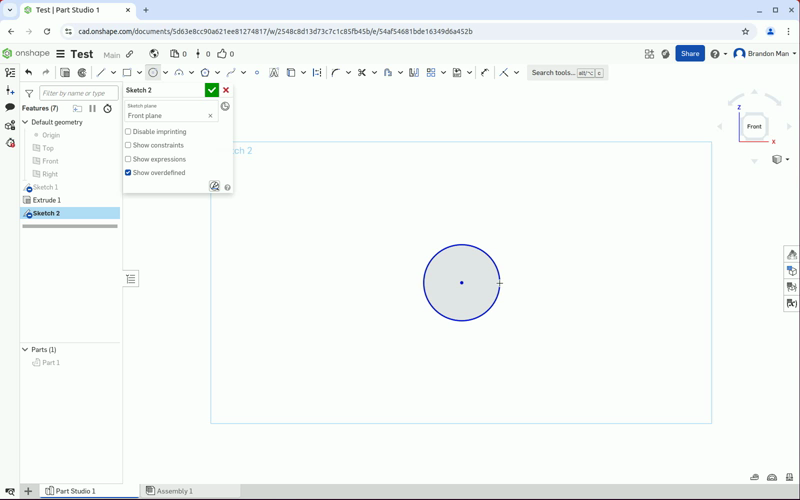
mouse_move(461, 282)
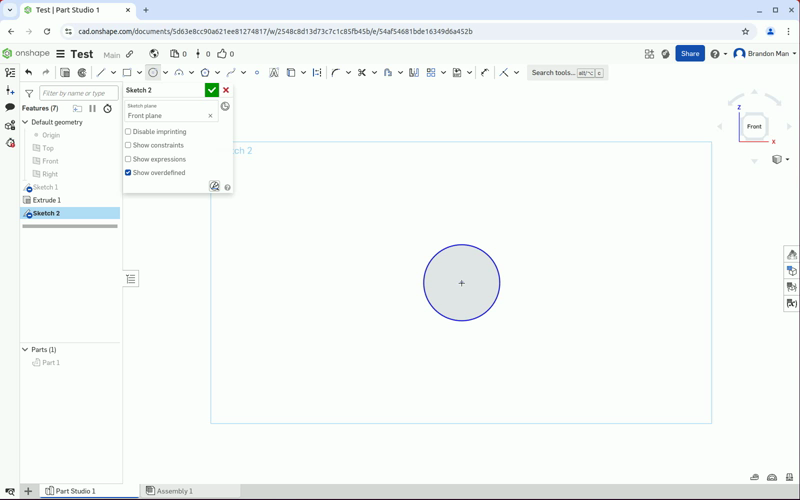
click(461, 282)
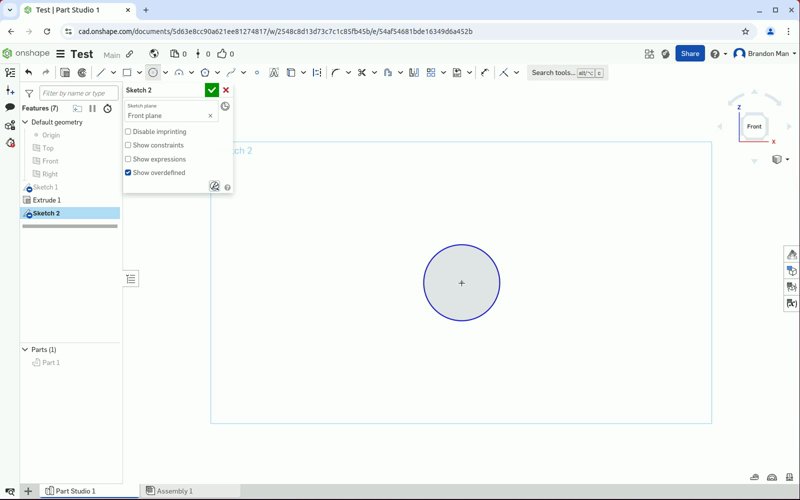
key_up(shift)
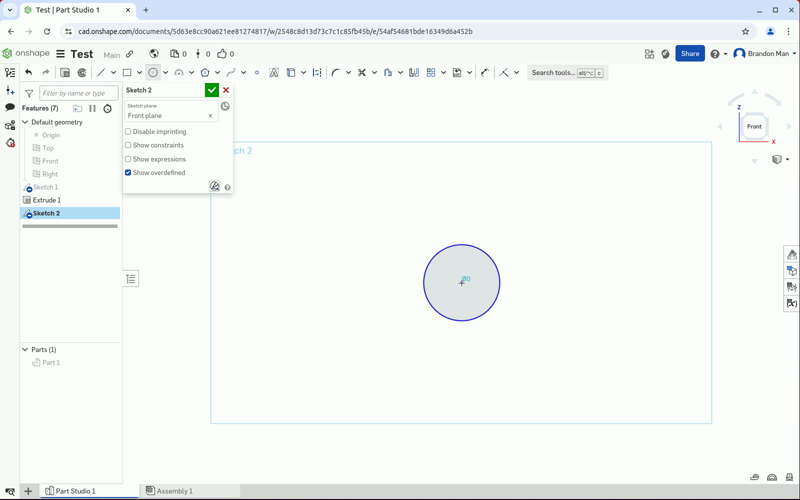
mouse_move(490, 282)
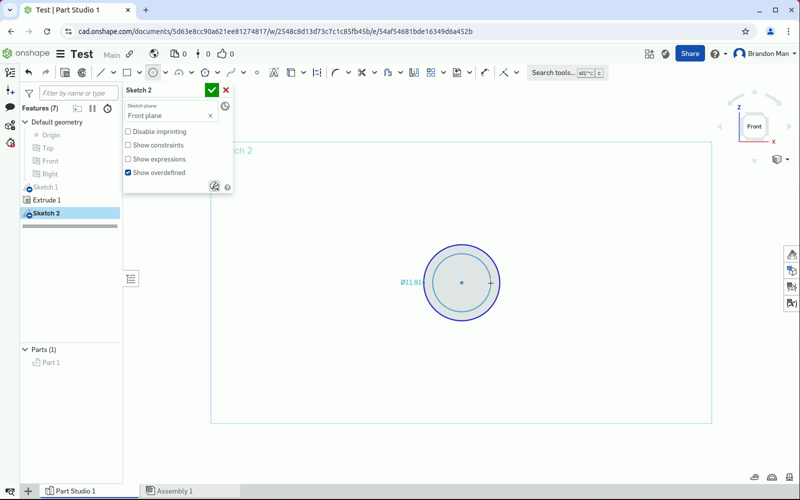
click(490, 282)
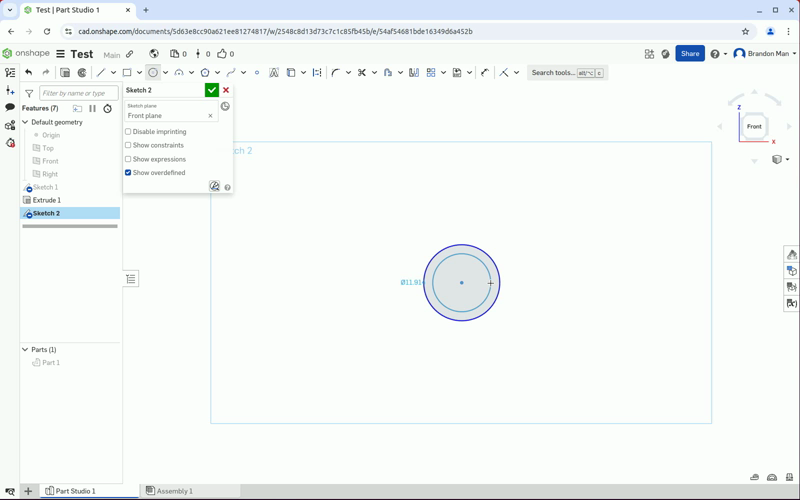
key(esc)
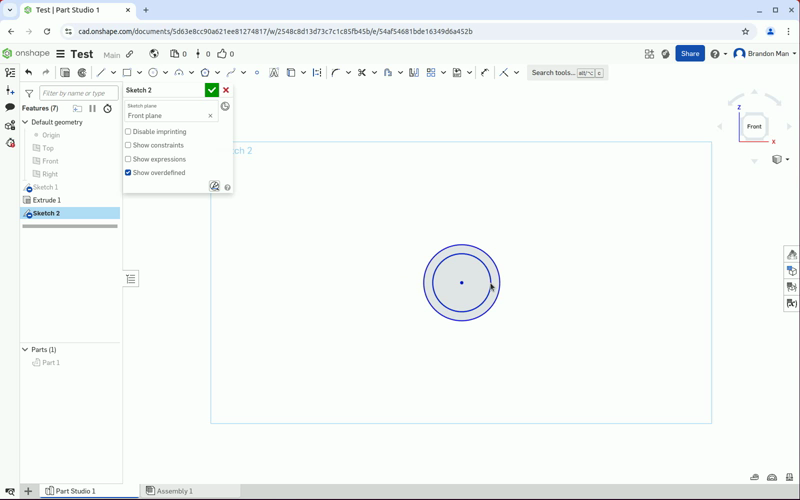
mouse_move(442, 254)
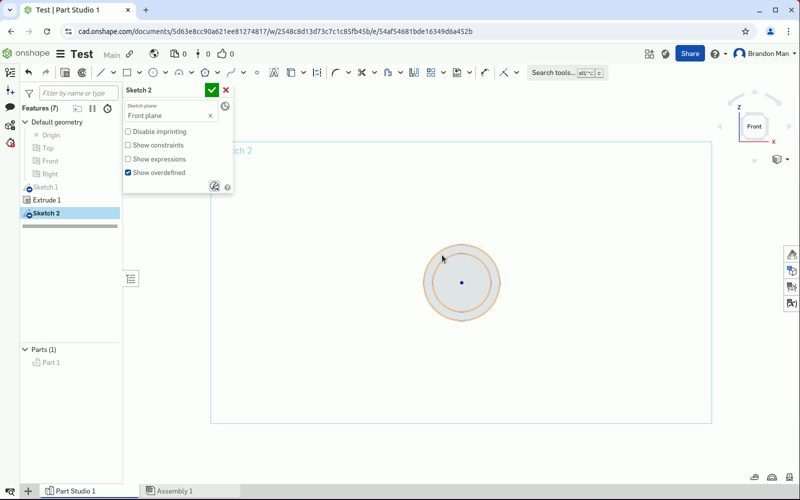
click(442, 254)
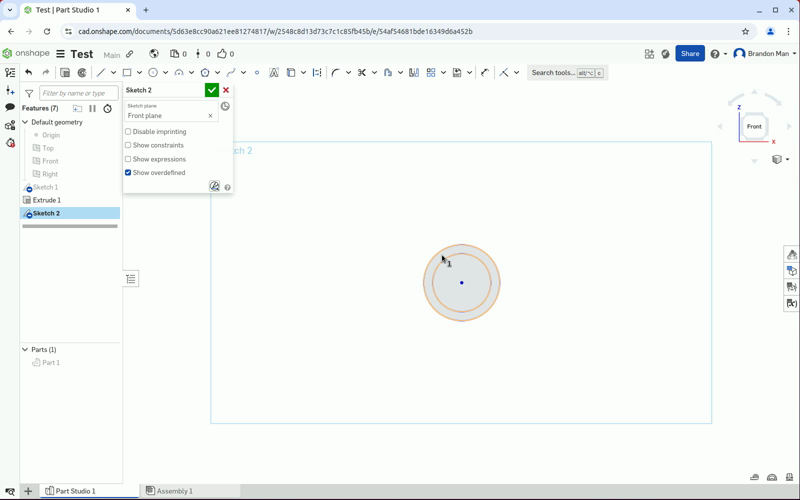
mouse_move(73, 352)
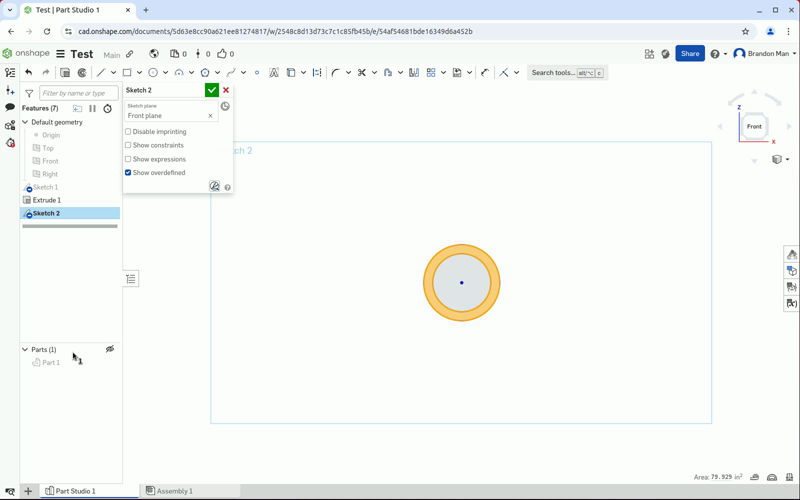
key(shift+y)
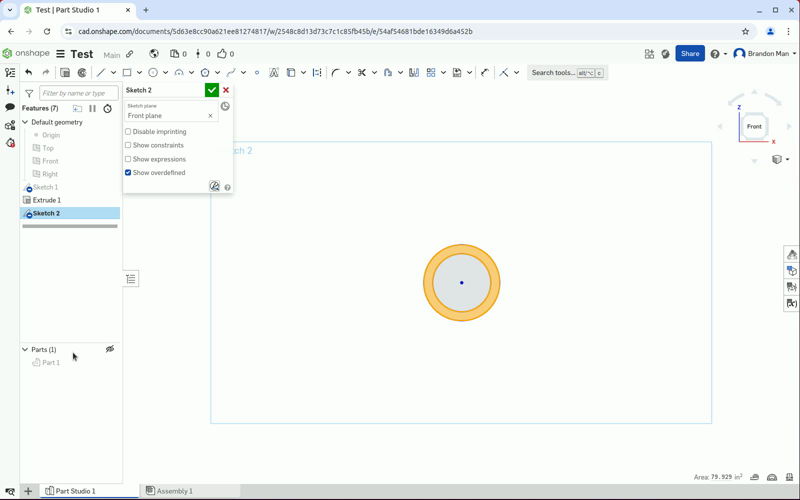
key(shift+e)
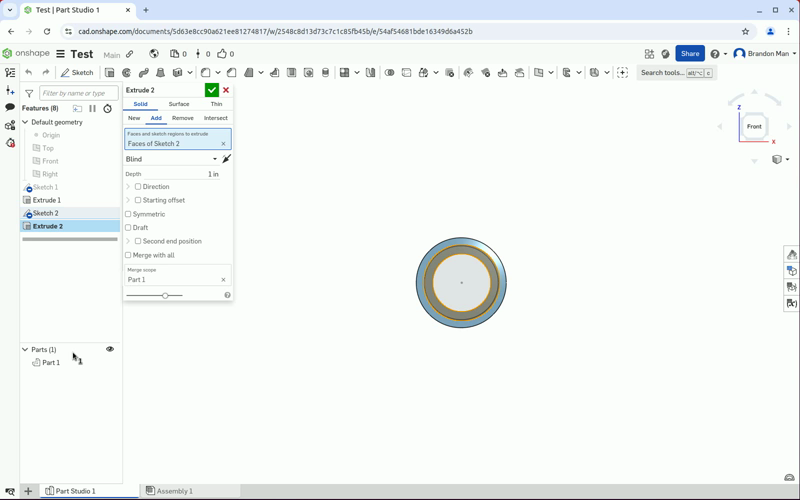
mouse_move(143, 106)
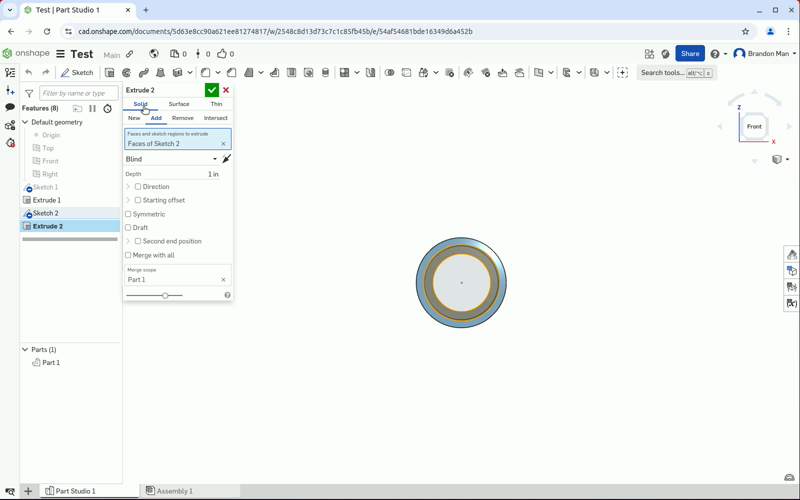
click(143, 106)
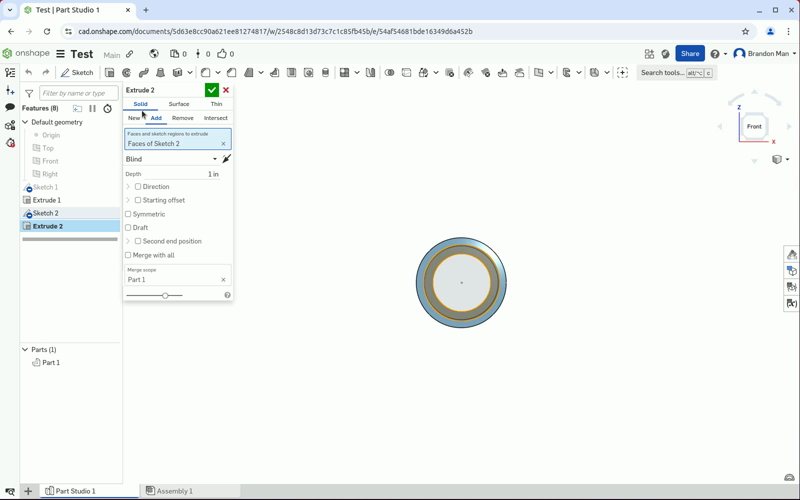
mouse_move(137, 120)
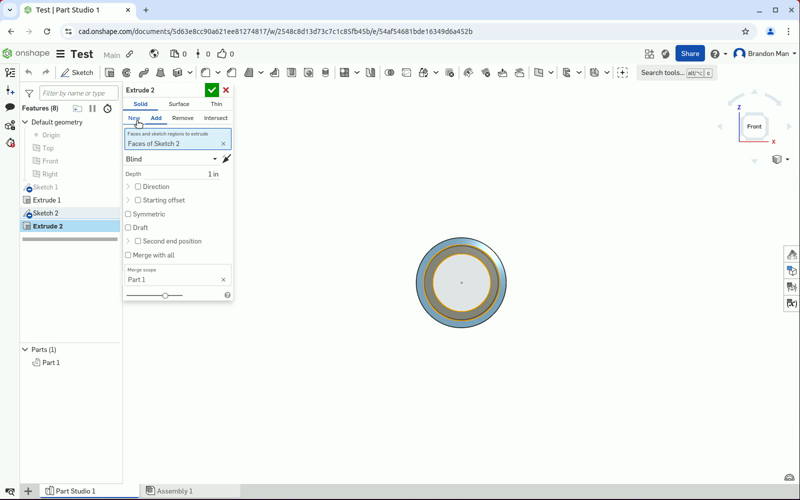
click(137, 120)
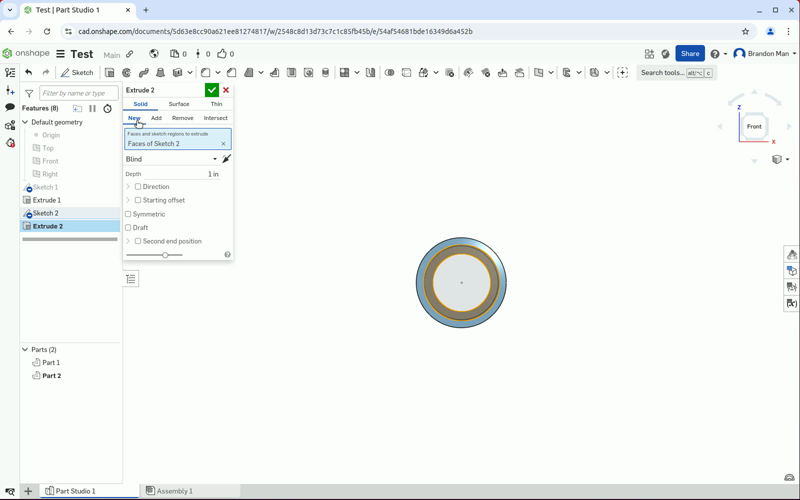
key(tab, 4)
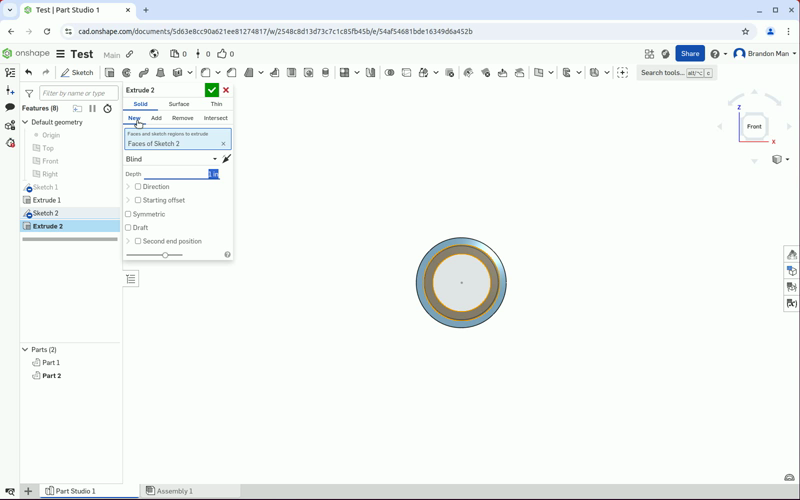
text(23.108)
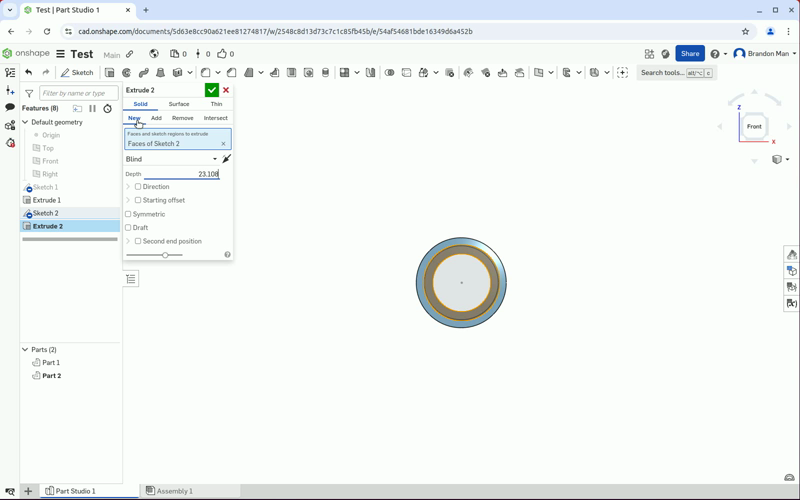
key(enter)
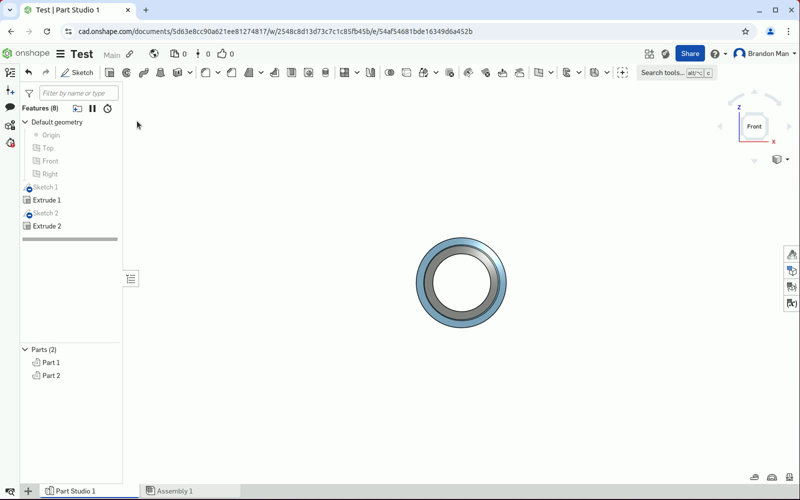
key(shift+h)
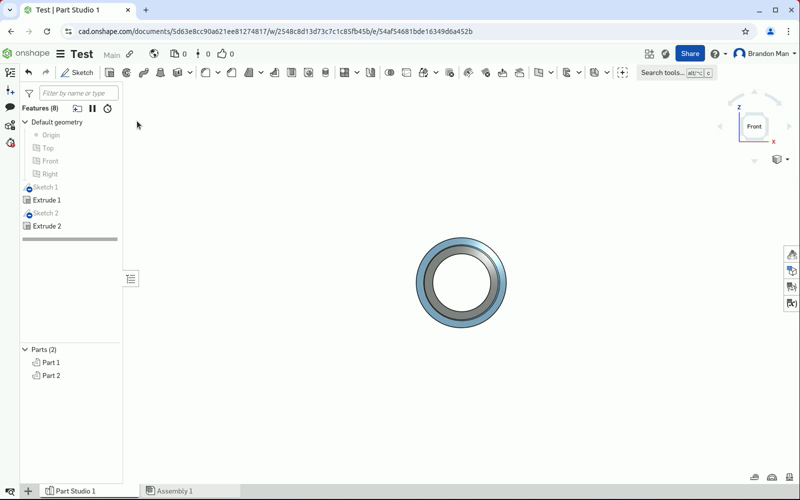
key(shift+h)
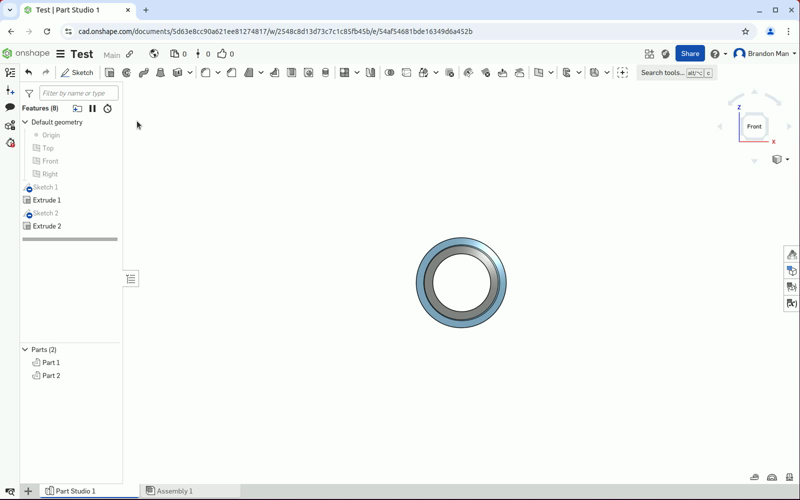
mouse_move(73, 189)
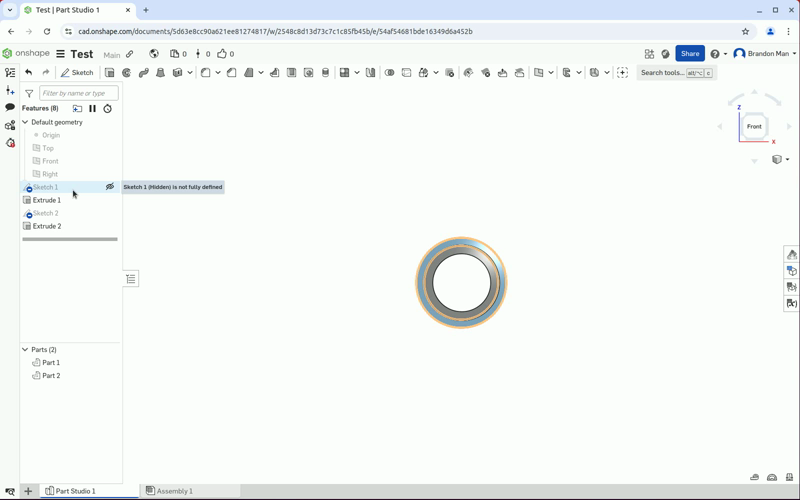
click(73, 189)
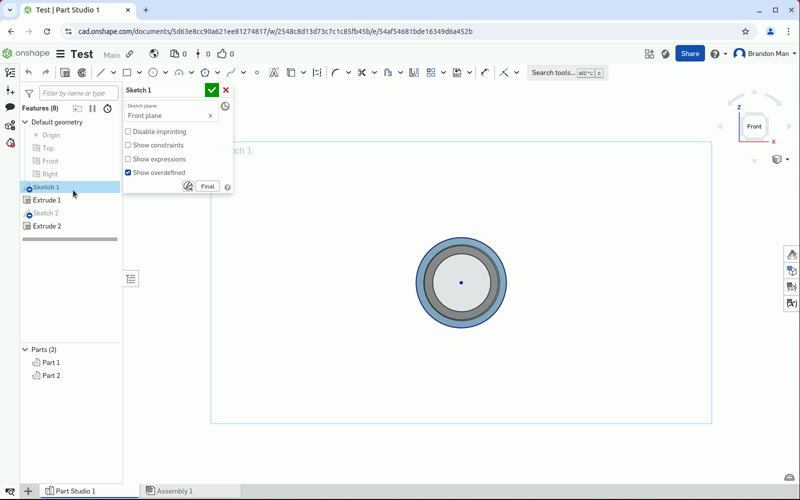
mouse_move(229, 92)
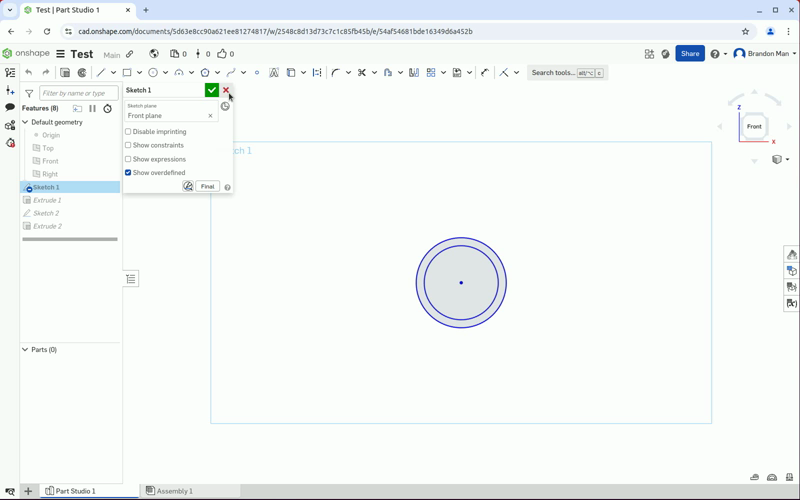
click(229, 92)
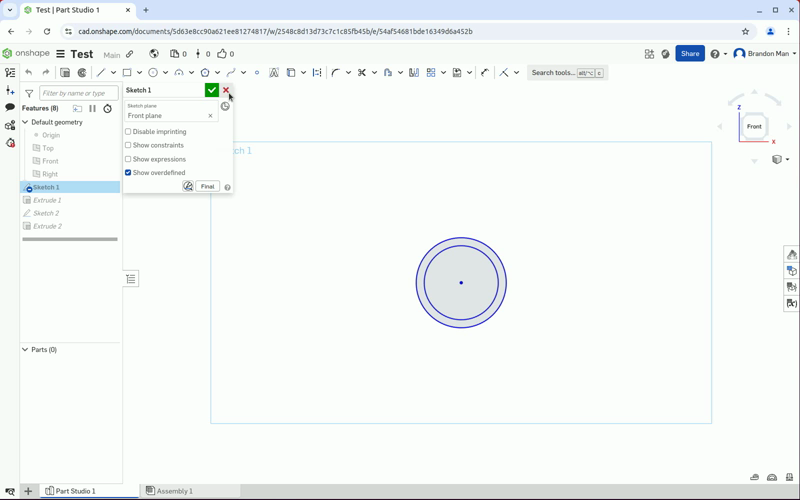
key(shift+s)
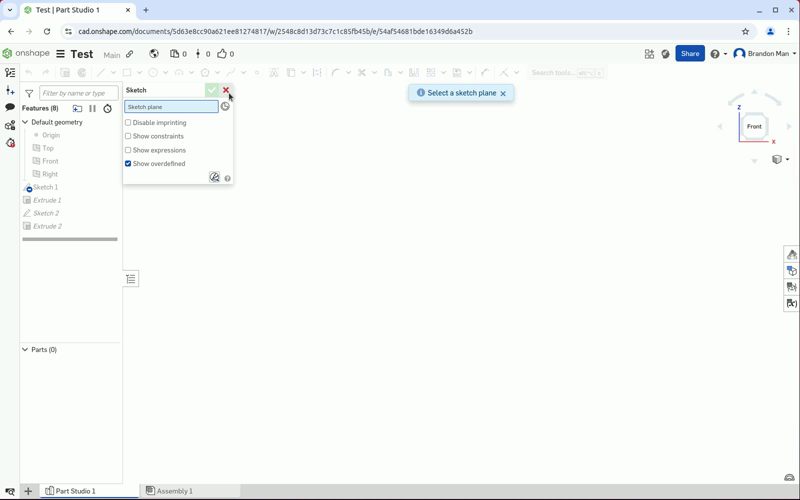
mouse_move(73, 163)
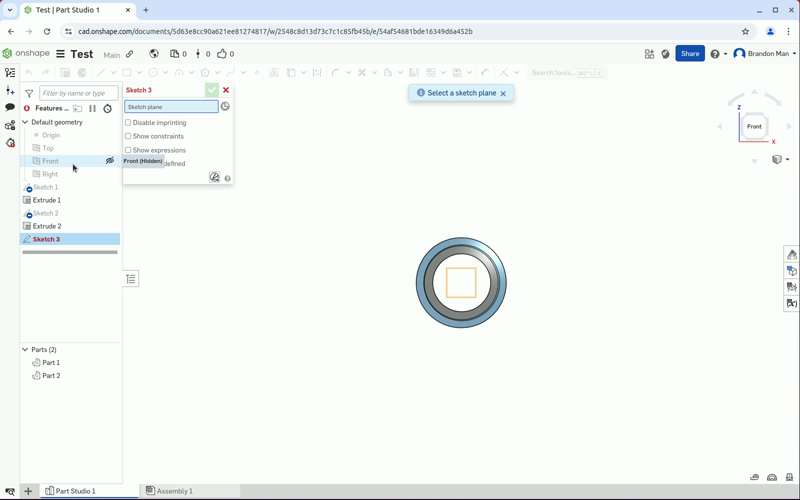
click(73, 163)
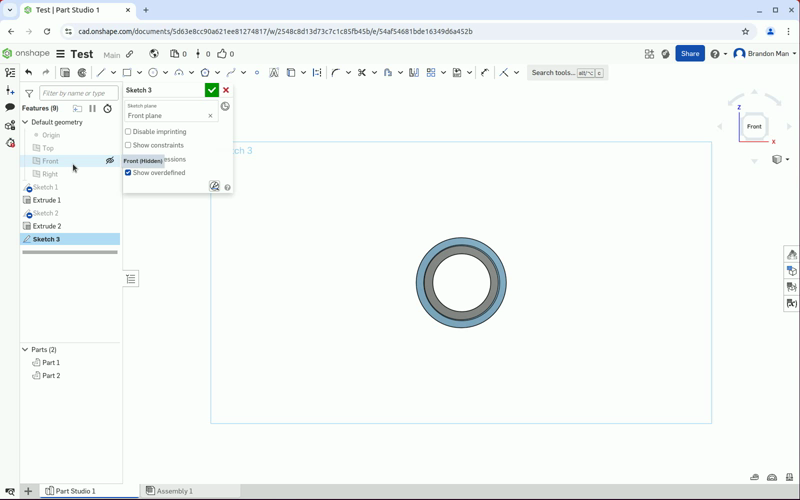
mouse_move(73, 352)
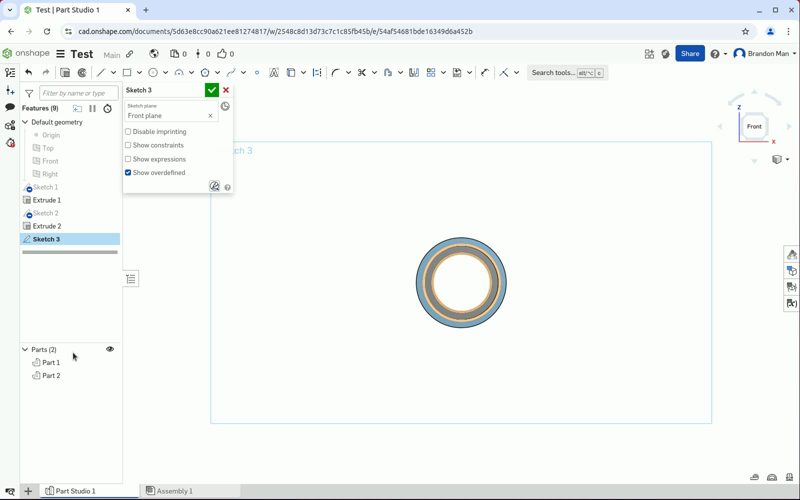
key(y)
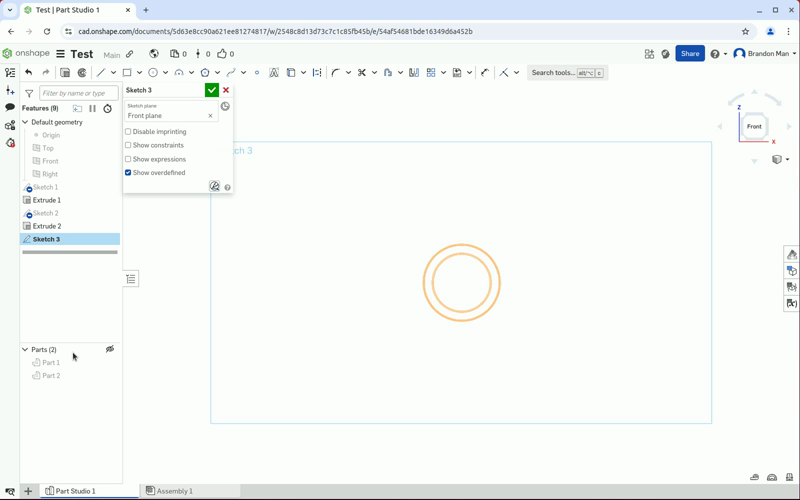
key(c)
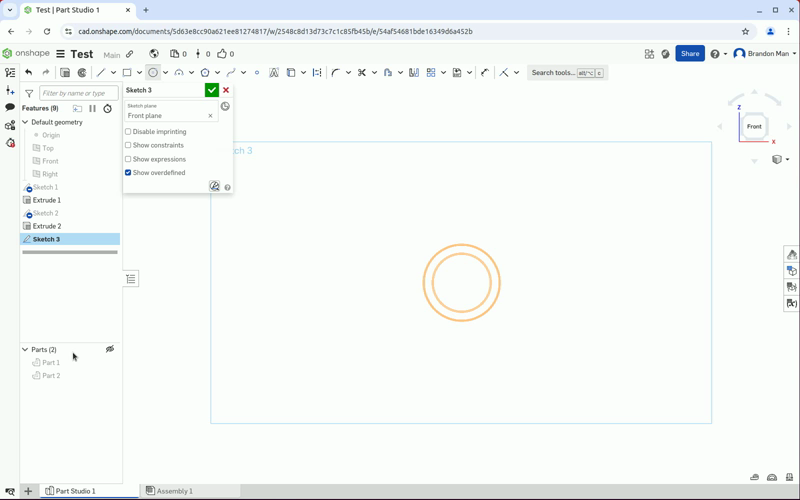
key_down(shift)
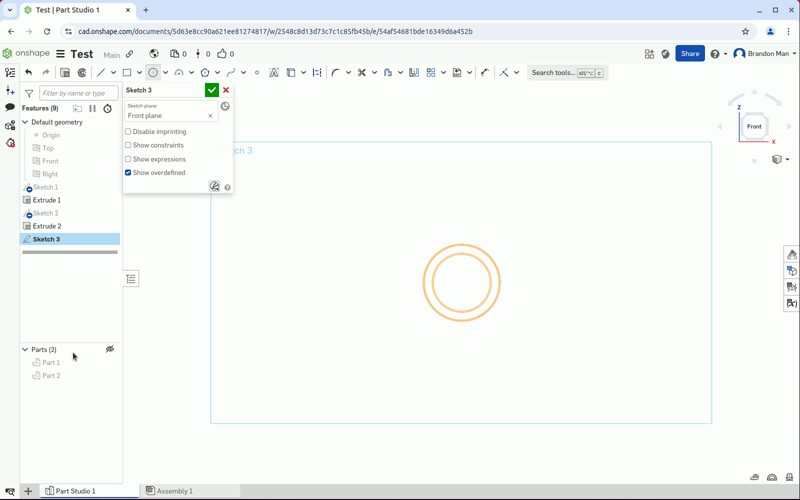
mouse_move(461, 282)
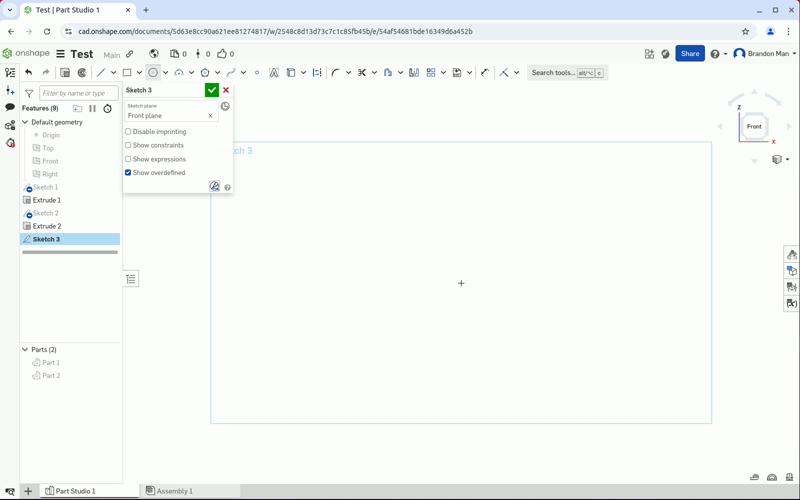
click(461, 282)
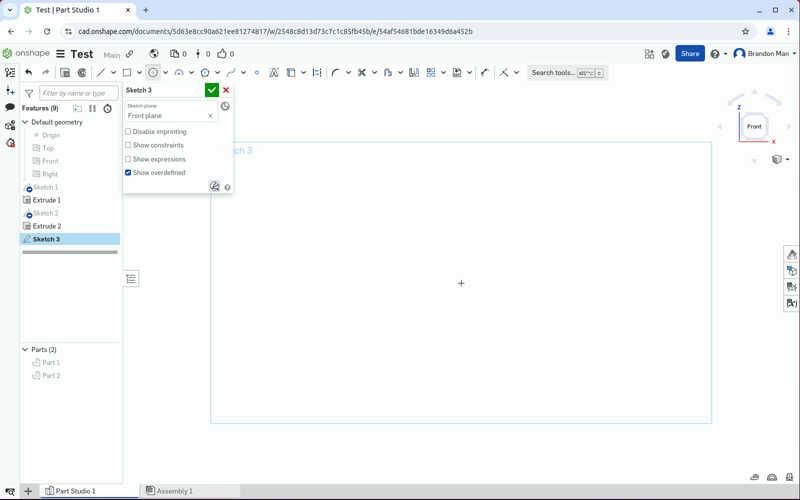
key_up(shift)
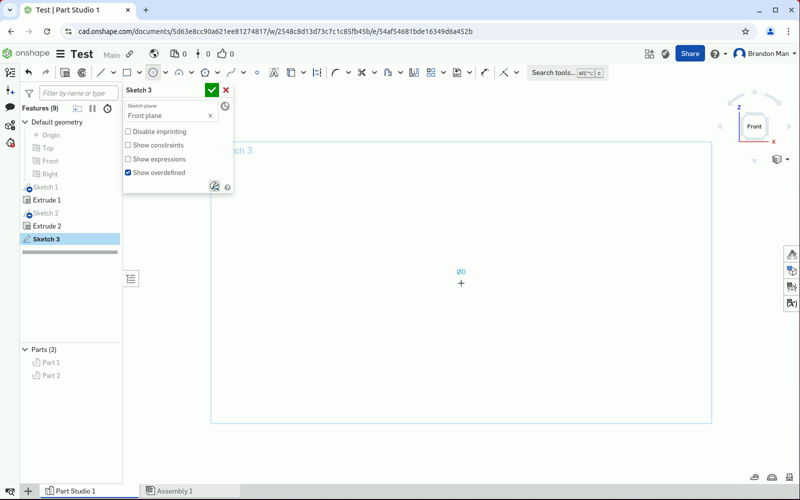
mouse_move(506, 282)
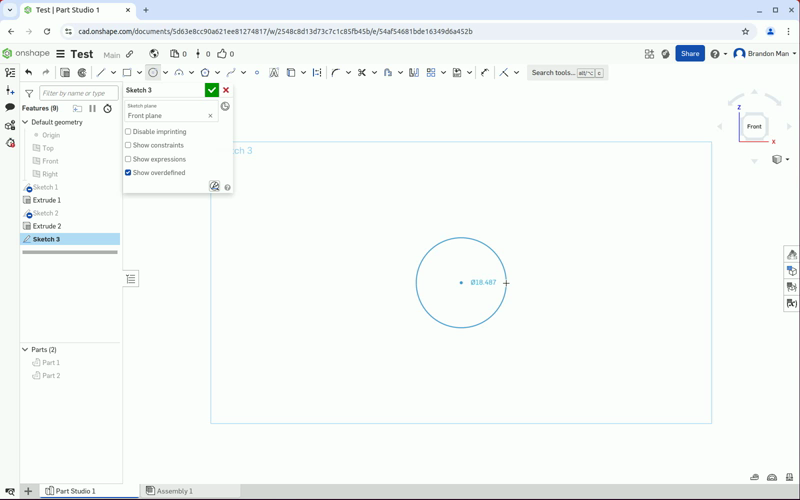
click(506, 282)
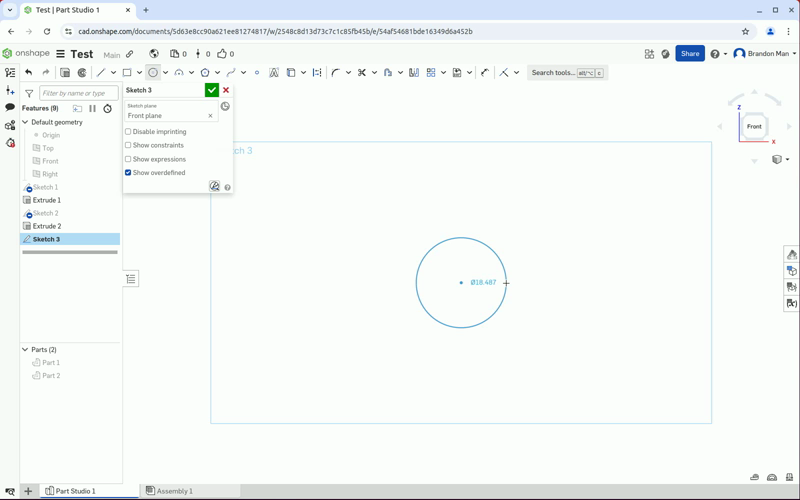
key(esc)
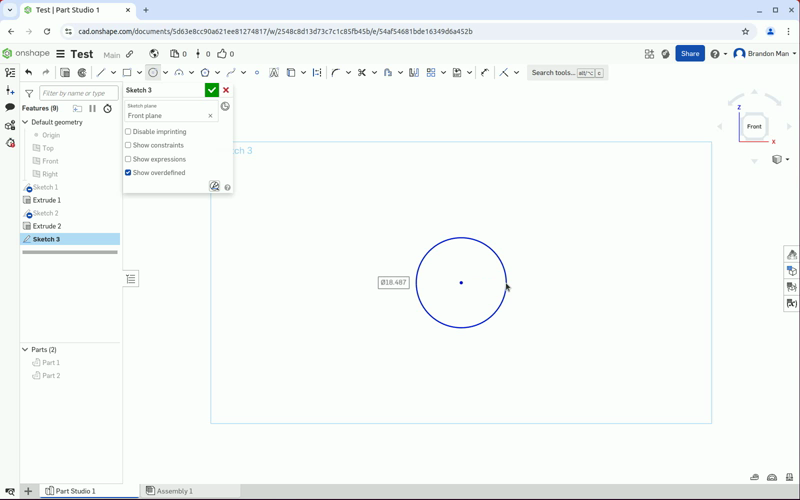
key(c)
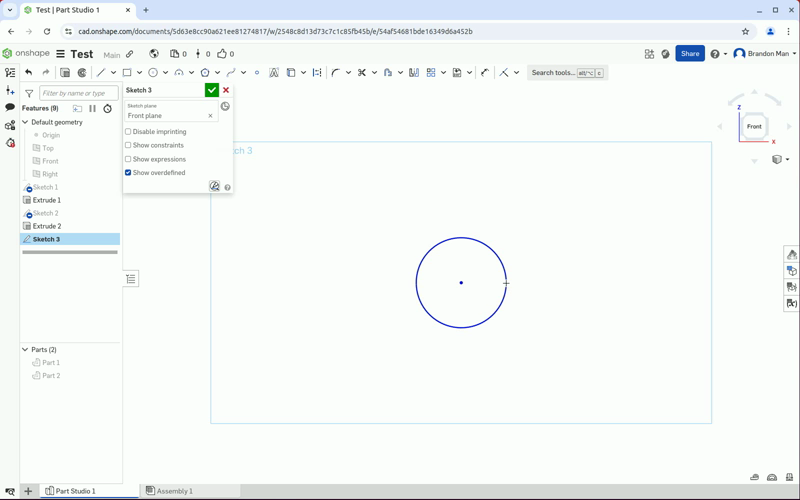
key_down(shift)
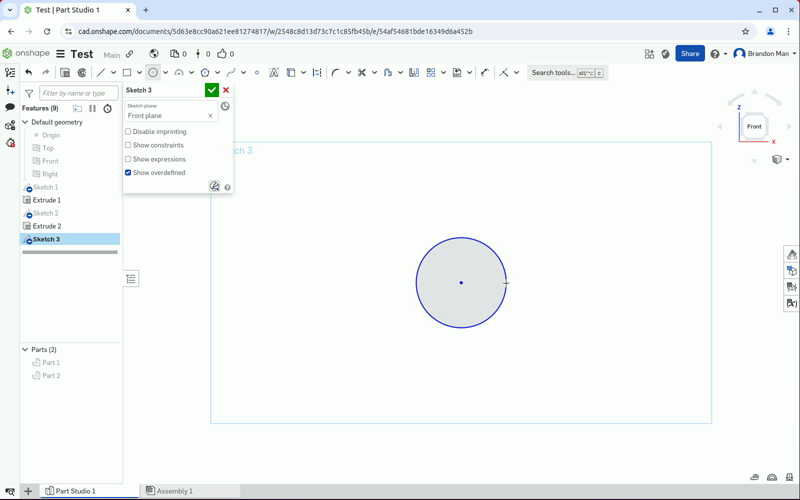
mouse_move(461, 282)
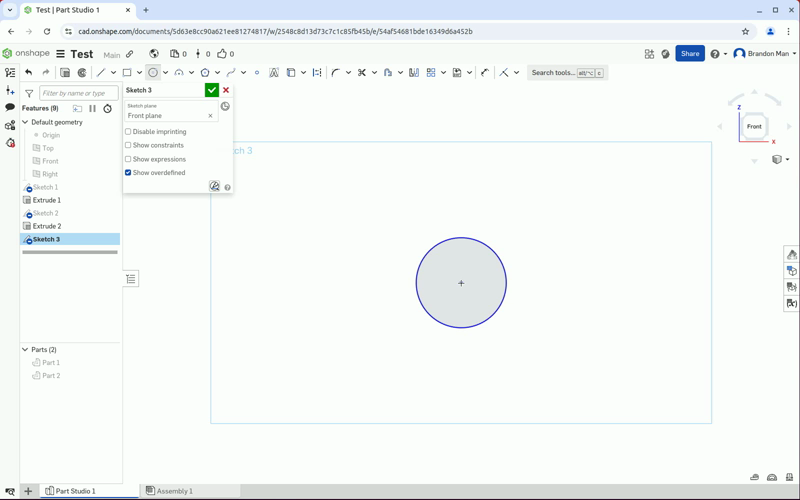
click(461, 282)
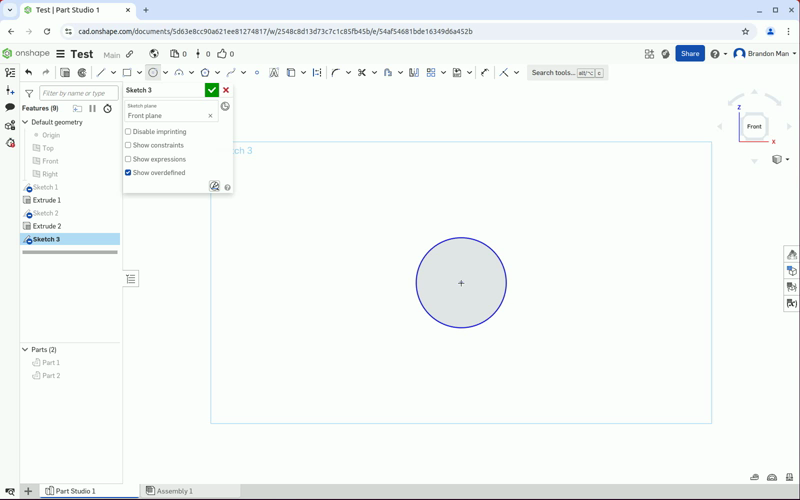
key_up(shift)
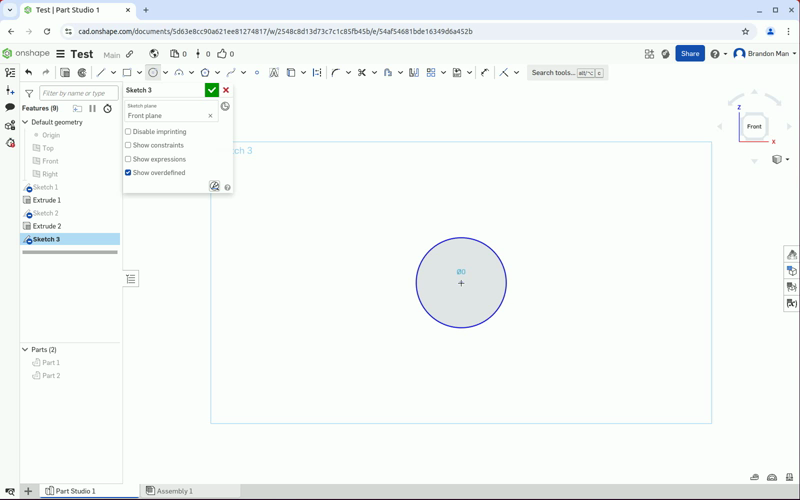
mouse_move(498, 282)
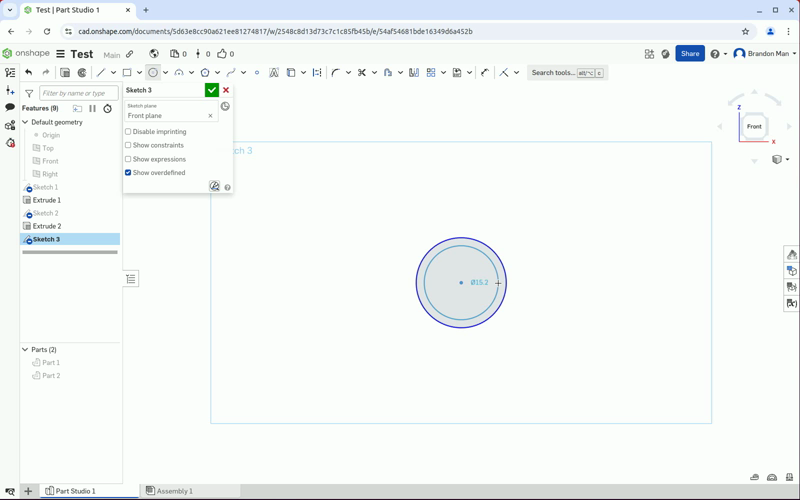
click(498, 282)
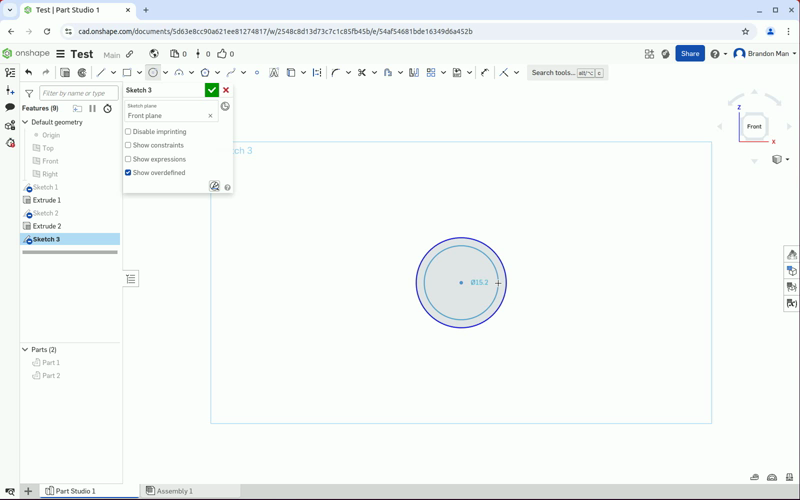
key(esc)
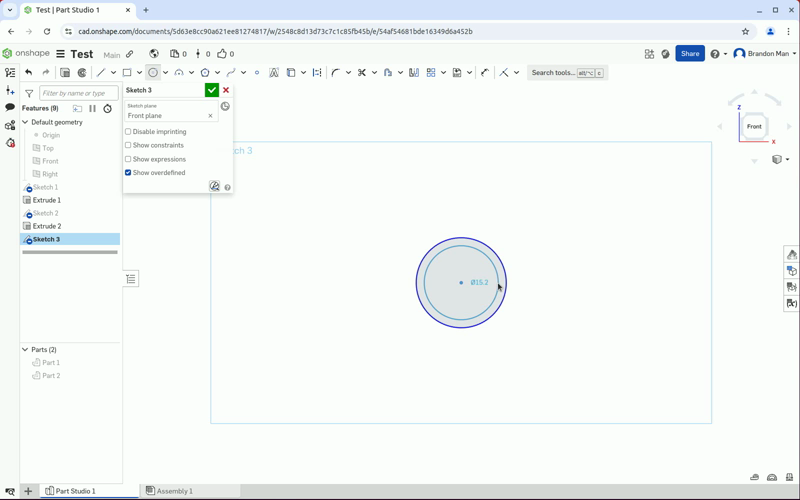
mouse_move(455, 321)
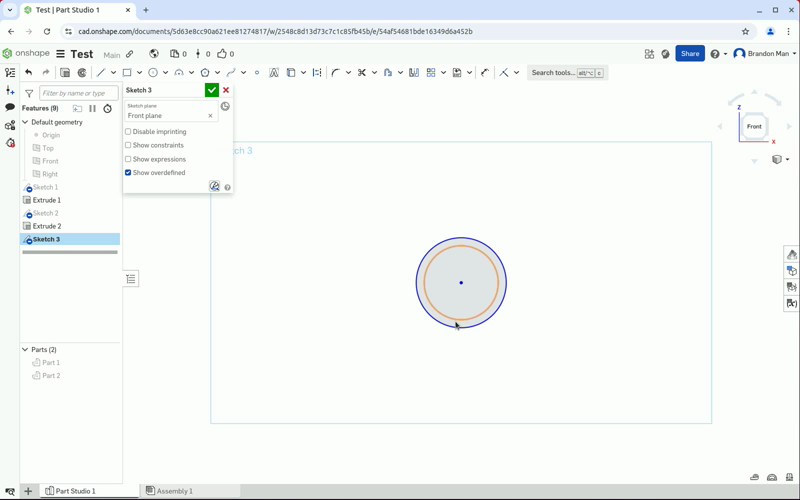
click(455, 321)
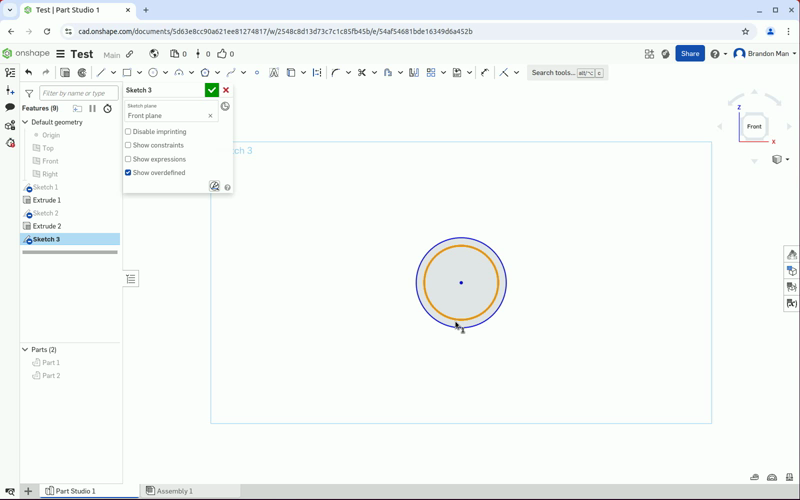
mouse_move(73, 352)
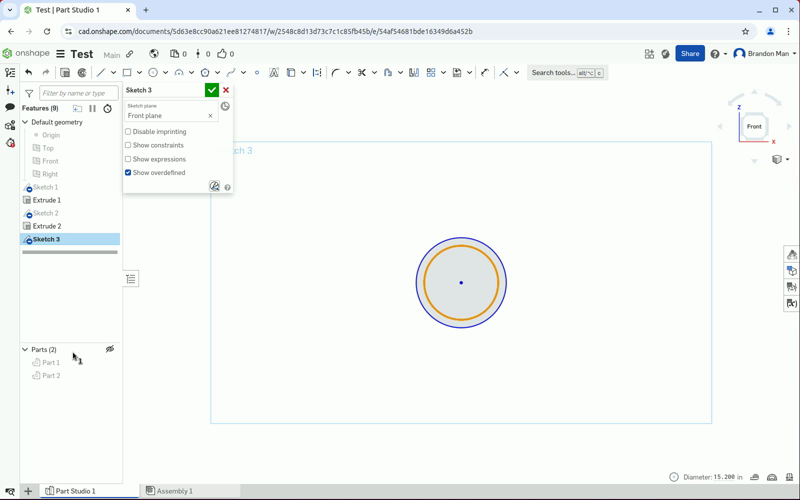
key(shift+y)
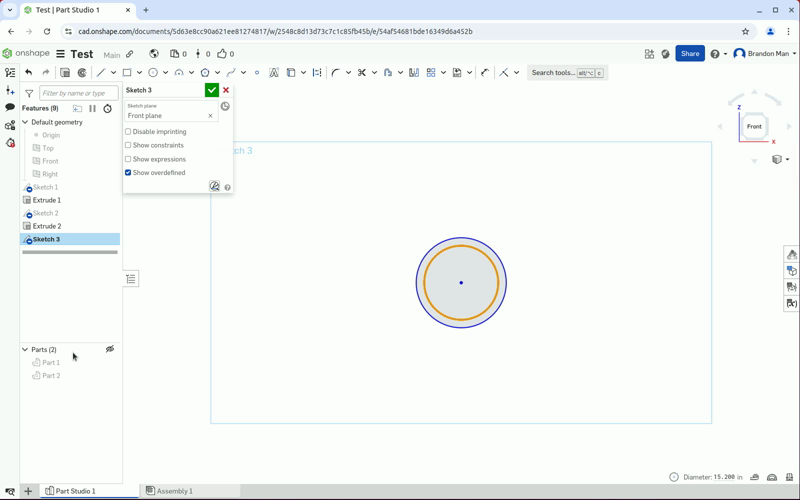
key(shift+e)
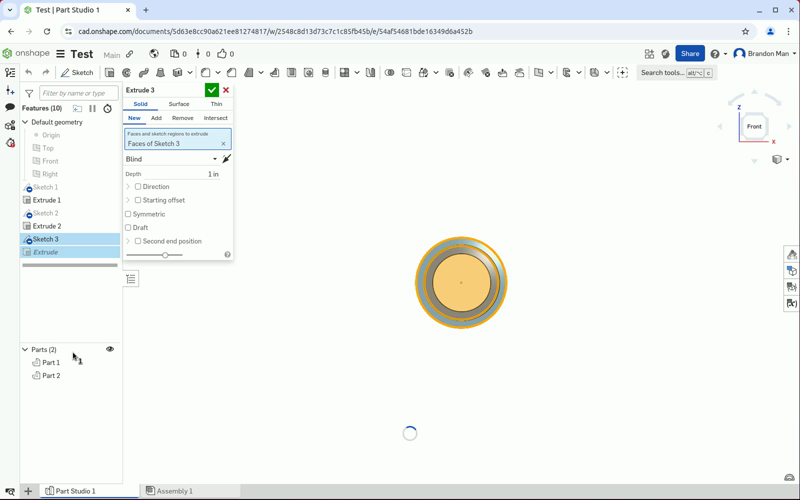
mouse_move(143, 106)
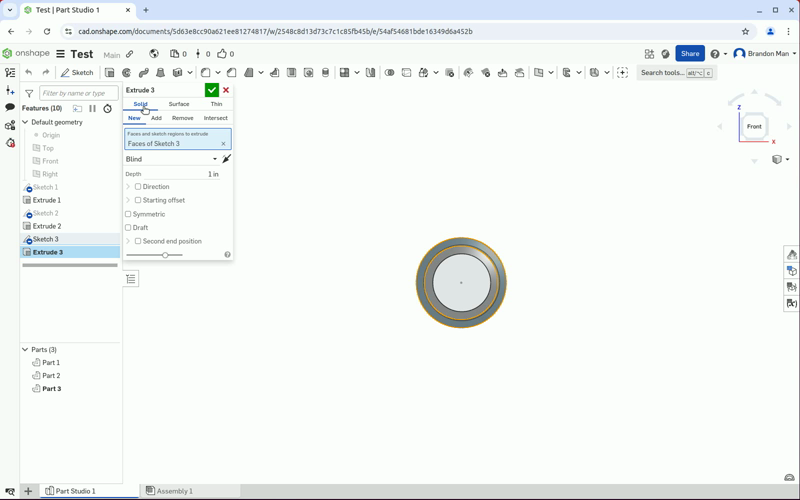
click(143, 106)
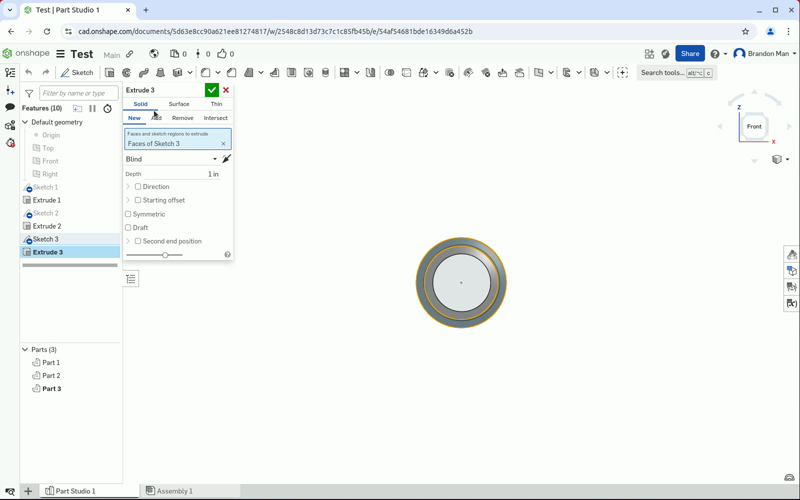
mouse_move(186, 120)
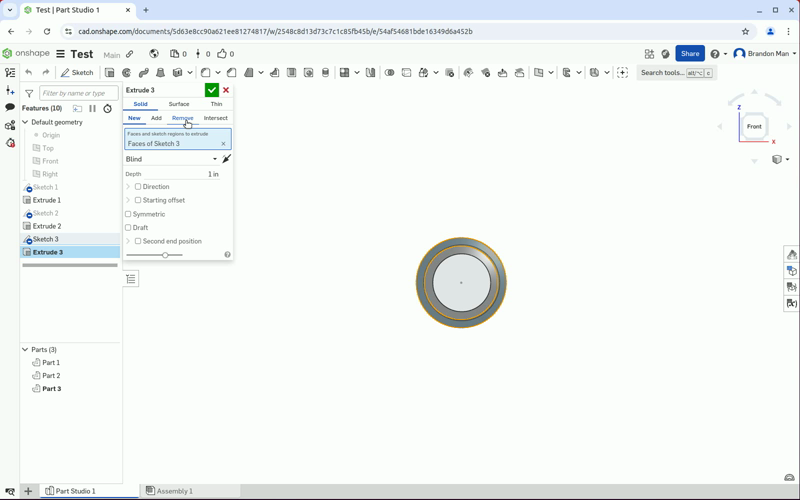
click(186, 120)
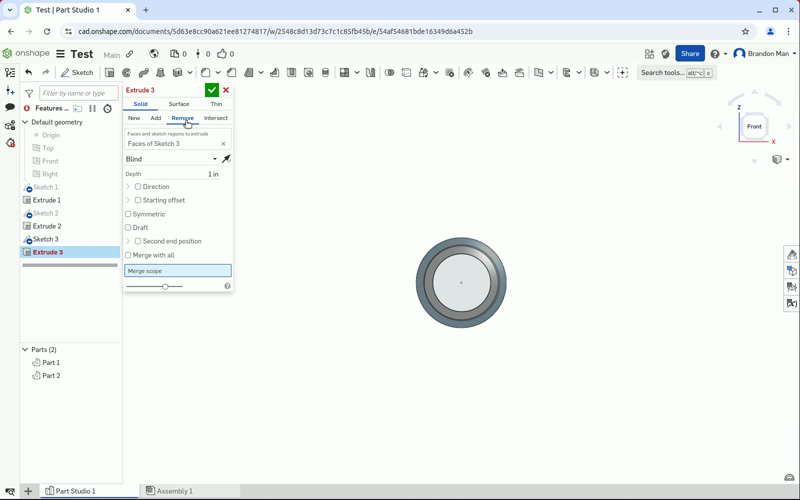
key(tab, 4)
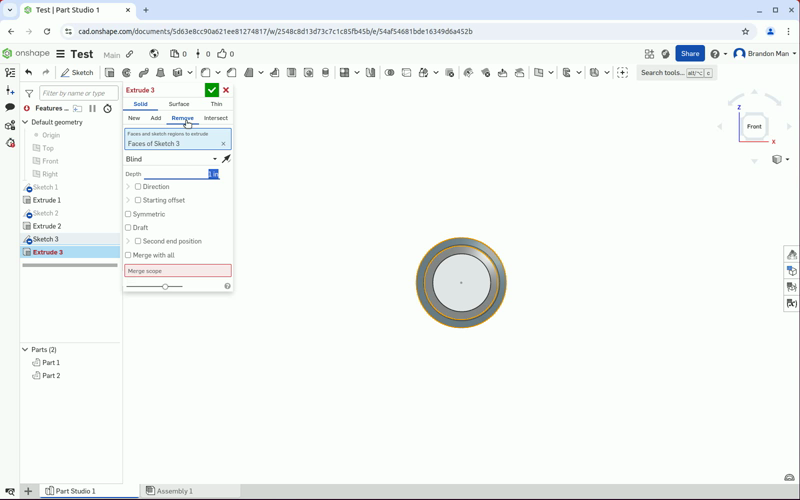
text(-1.444)
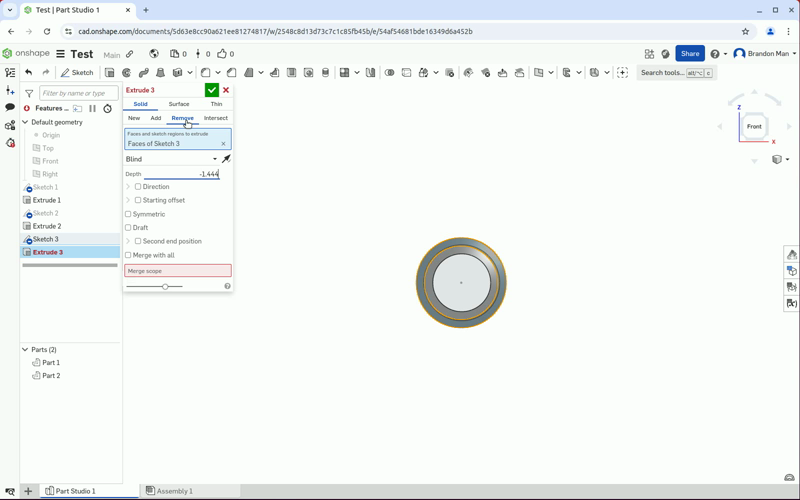
key(tab, 6)
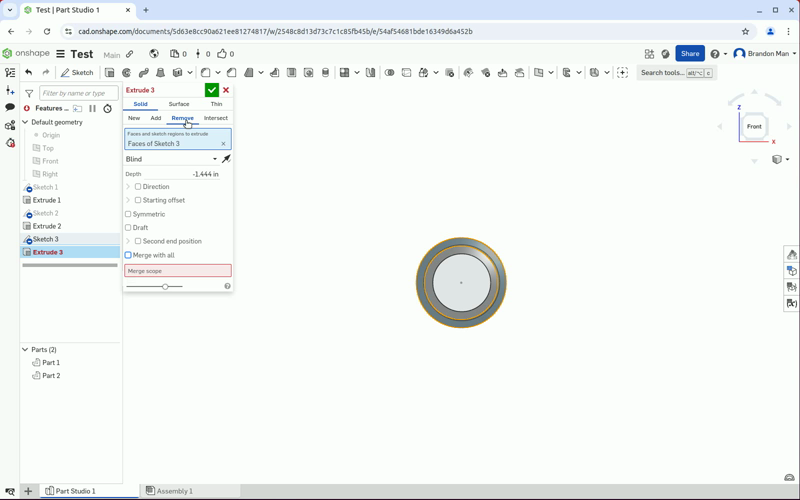
key(space)
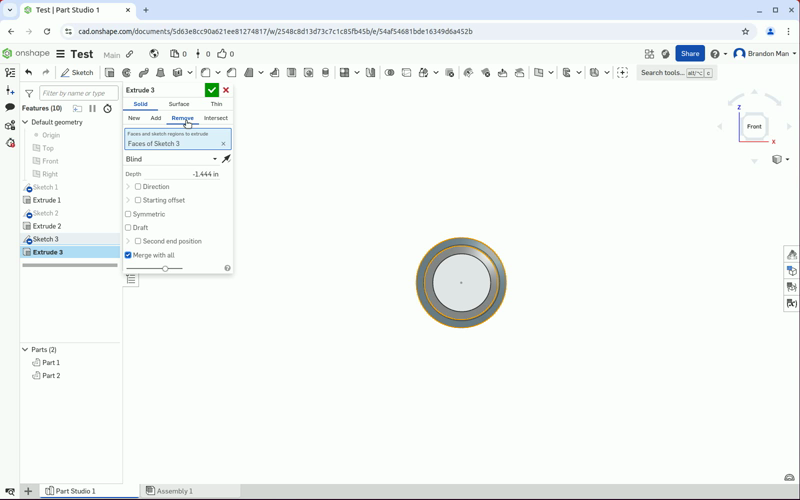
key(enter)
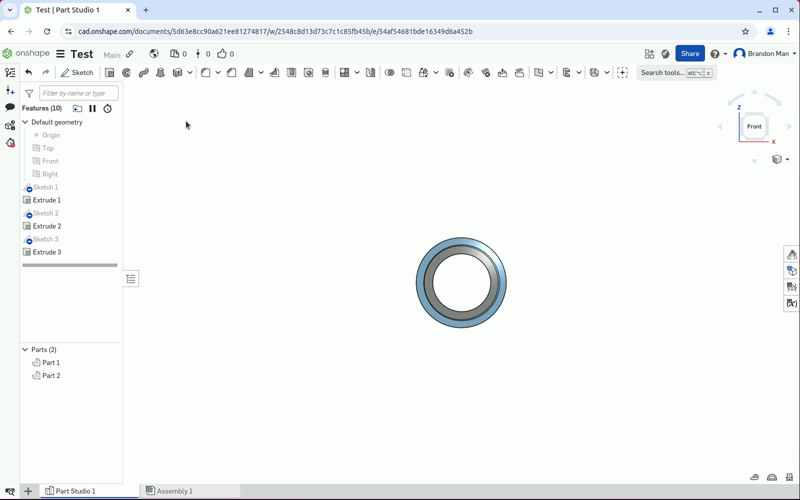
key(shift+h)
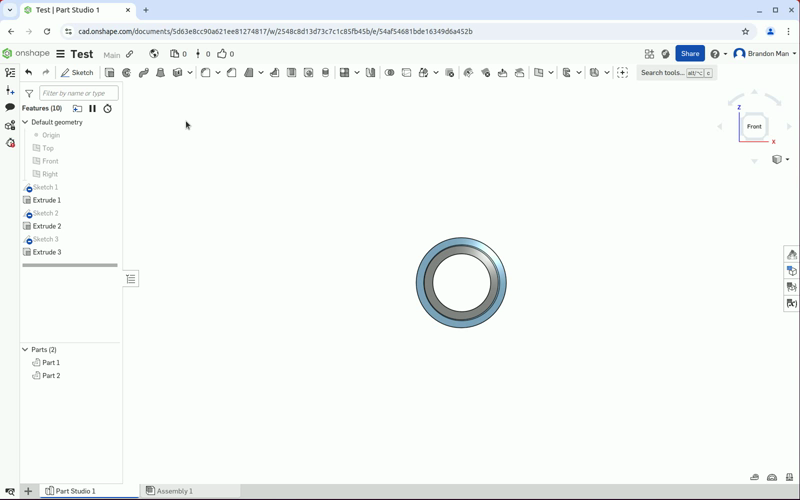
key(shift+h)
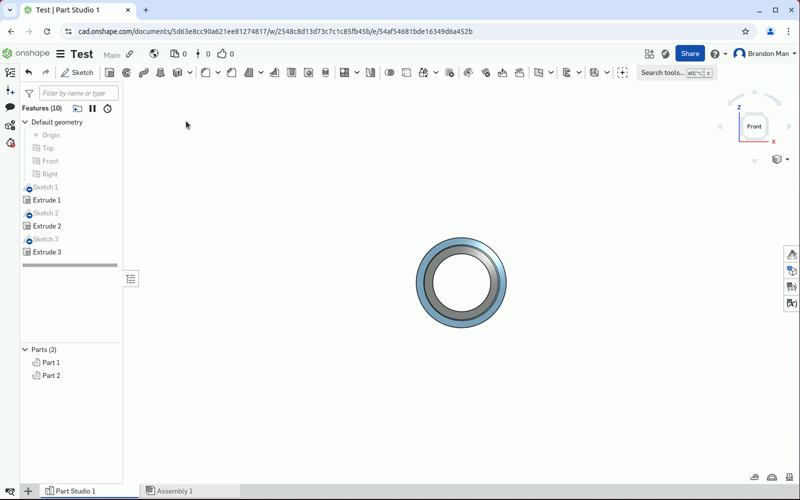
key(shift+7)
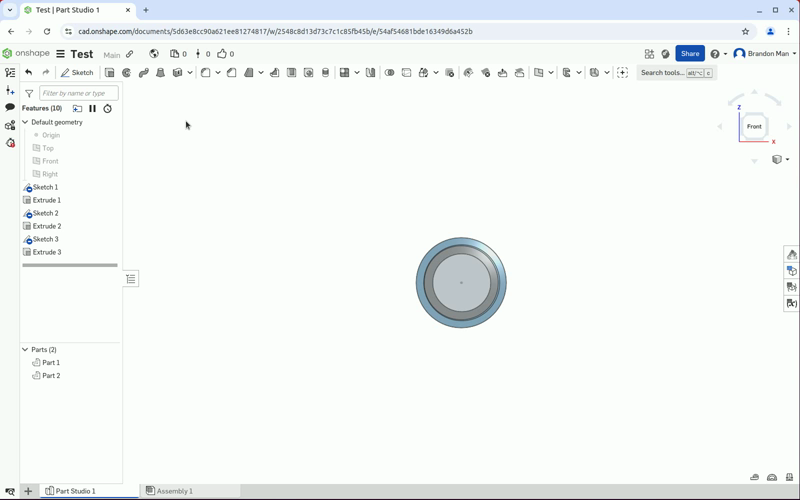
key(left, 2)
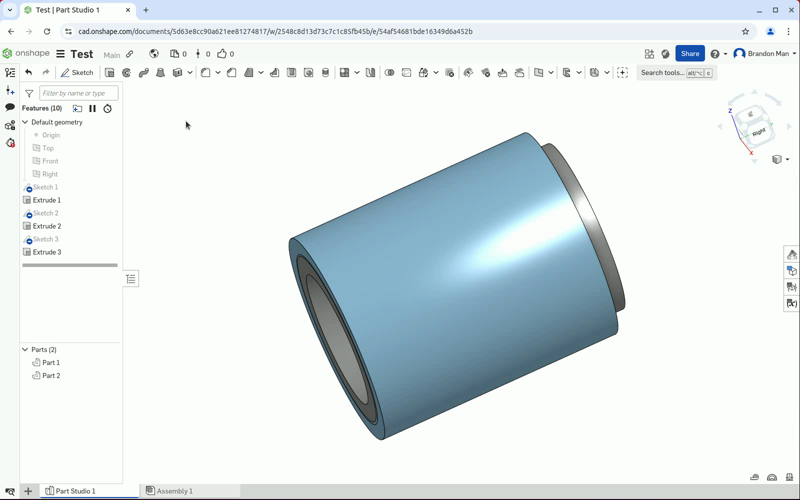
key(down, 2)
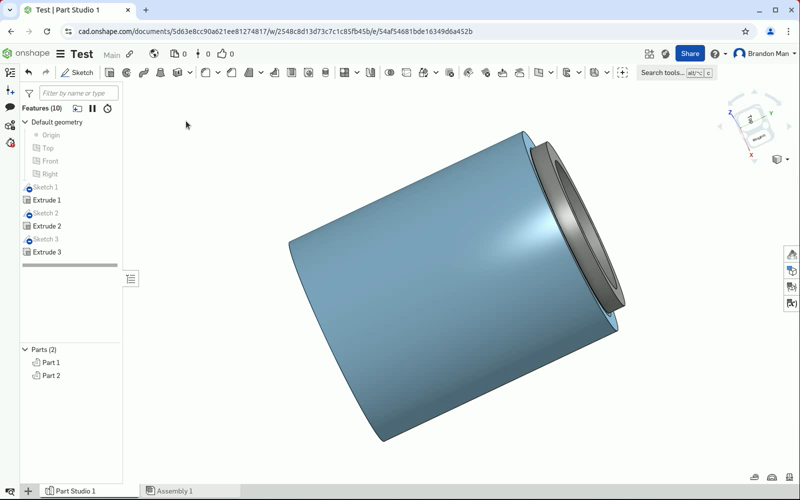
key(up, 2)
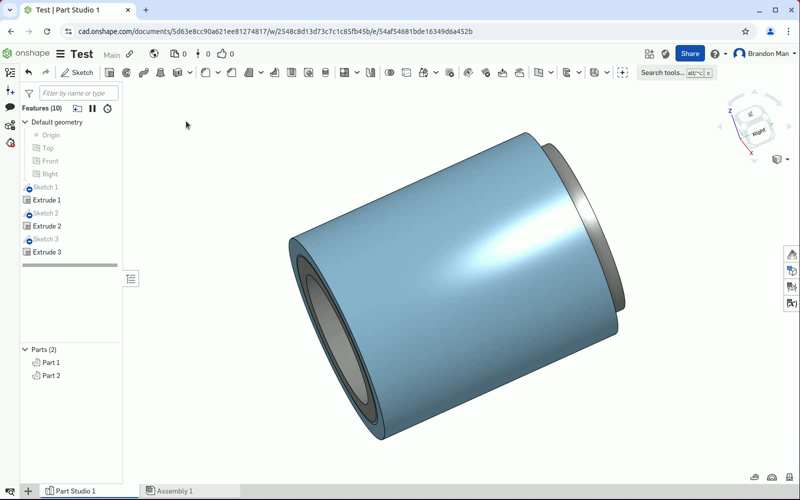
key(right, 2)
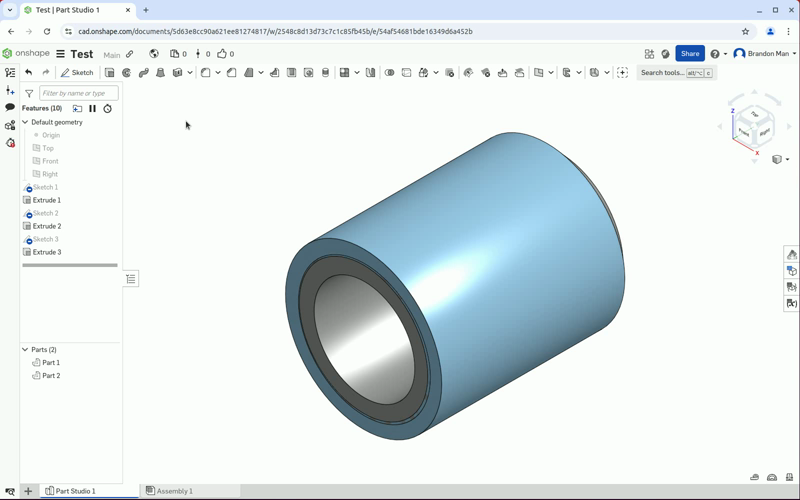
mouse_move(73, 189)
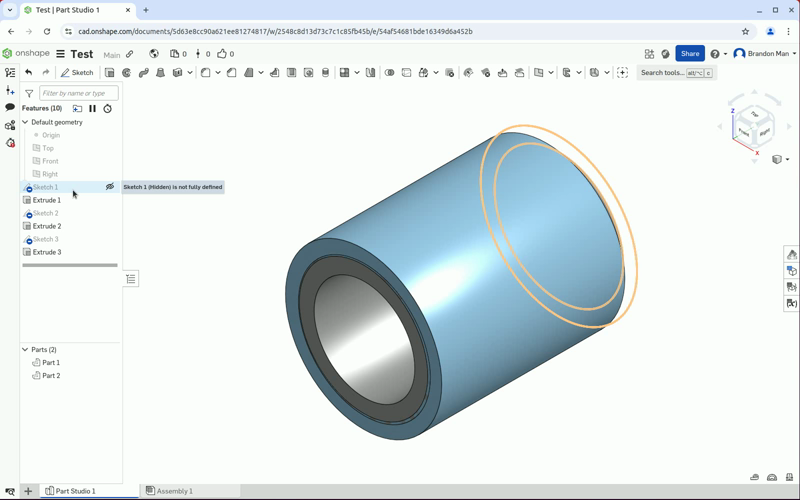
click(73, 189)